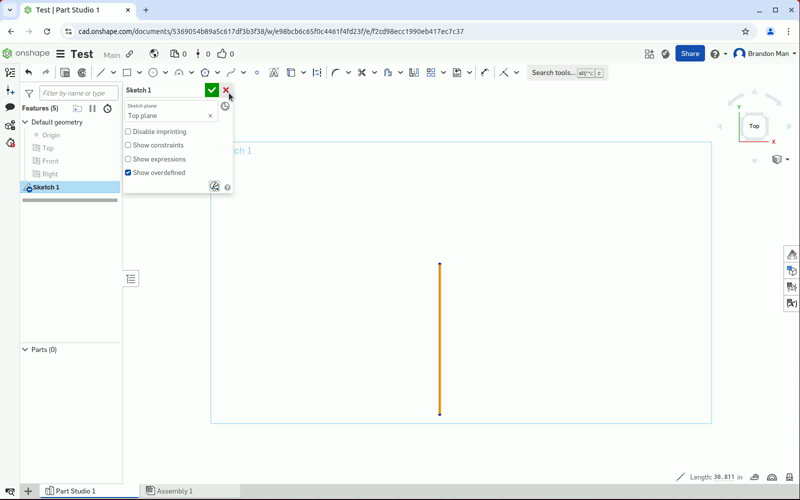
key(shift+h)
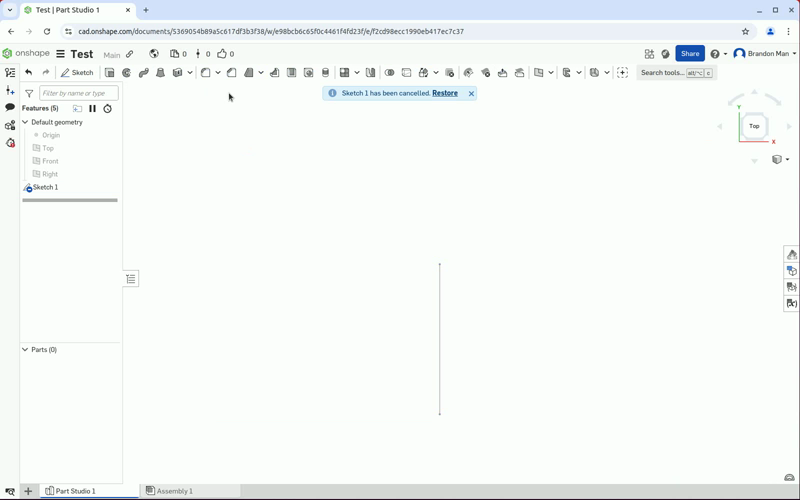
key(shift+s)
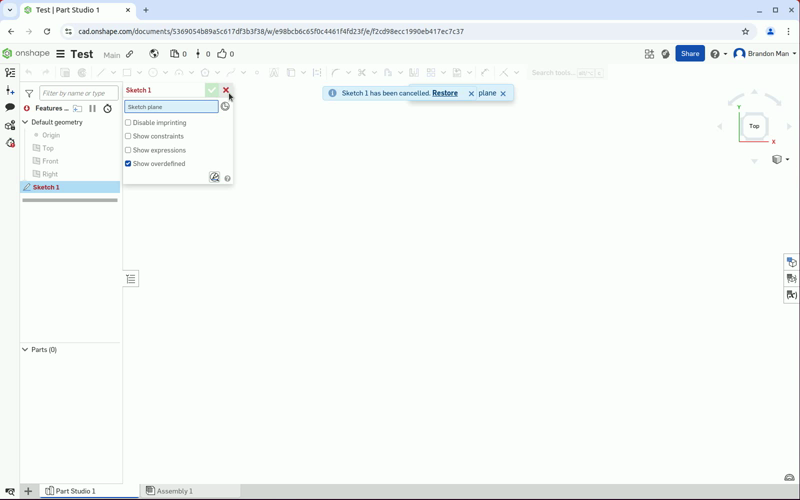
mouse_move(73, 150)
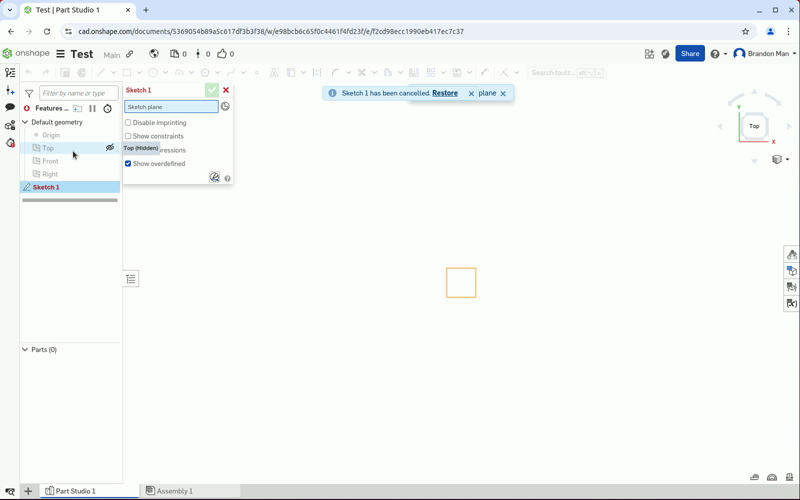
click(73, 150)
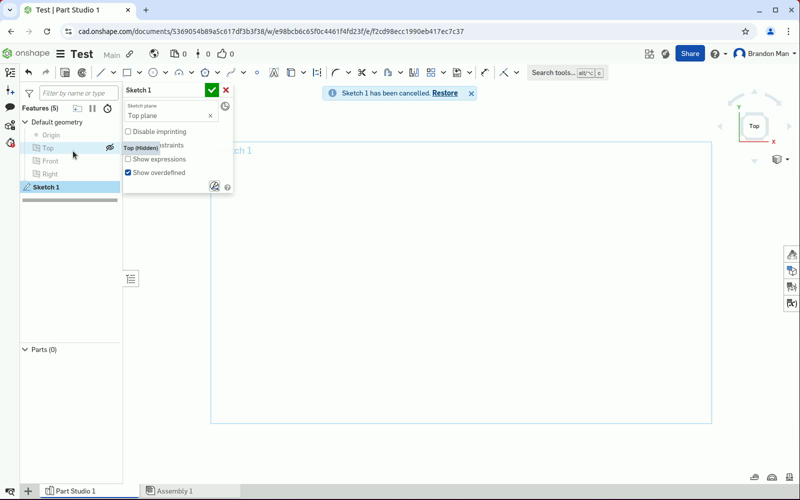
mouse_move(73, 352)
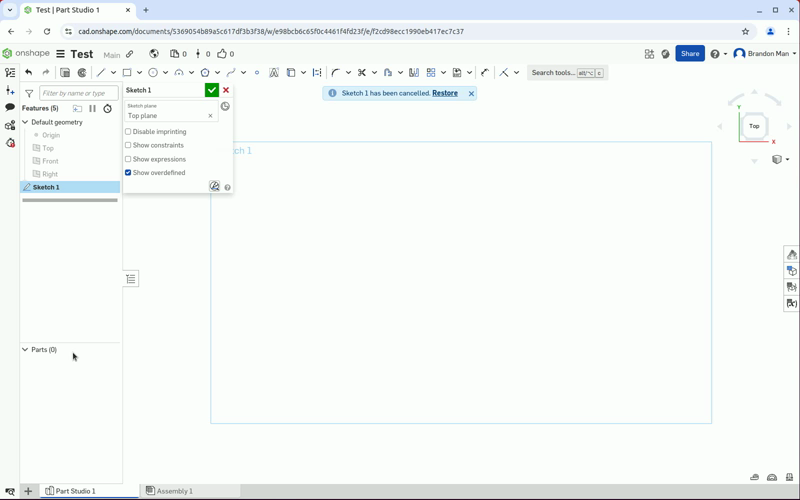
key(y)
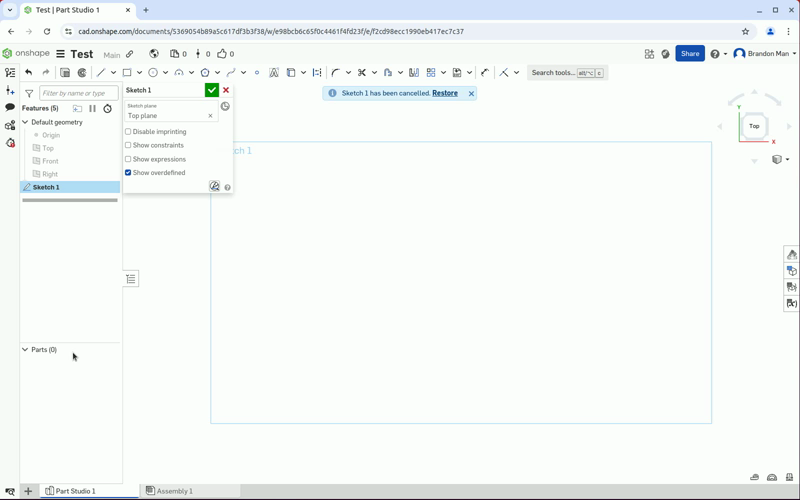
key(l)
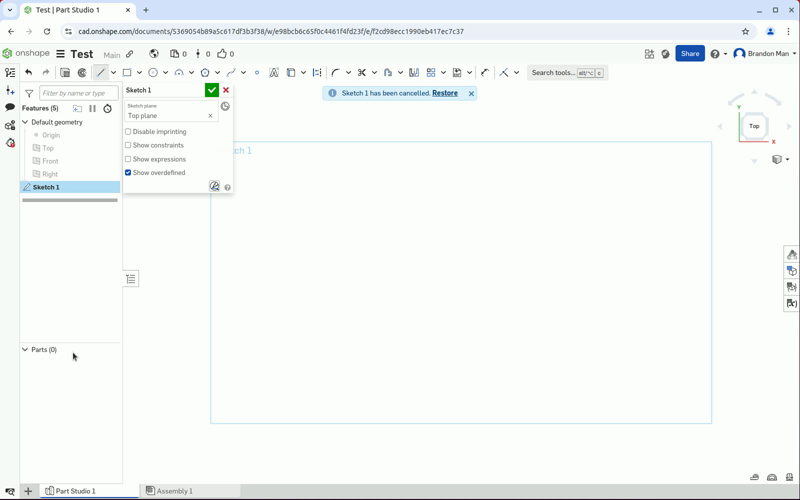
key_down(shift)
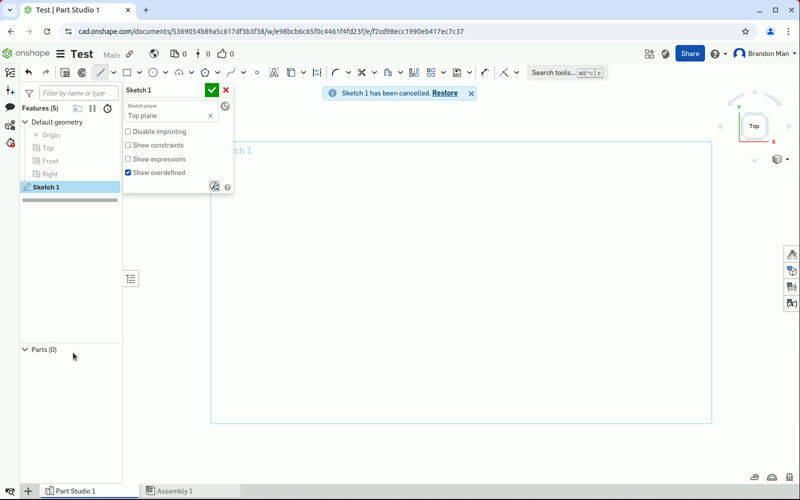
mouse_move(348, 389)
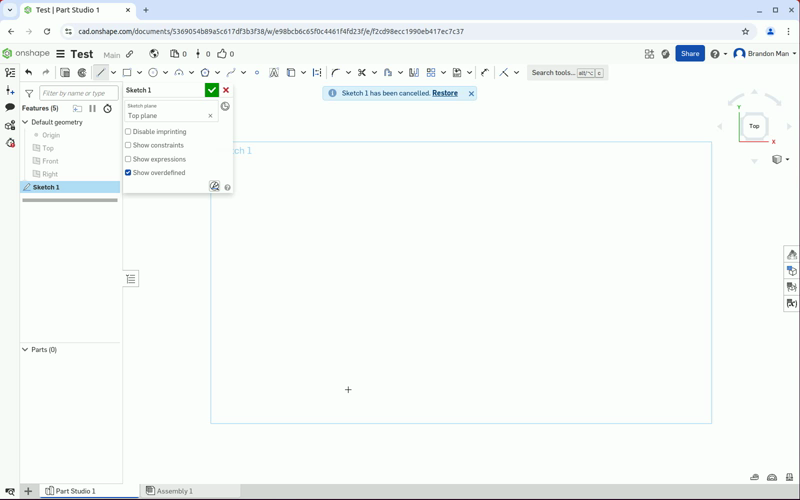
click(348, 389)
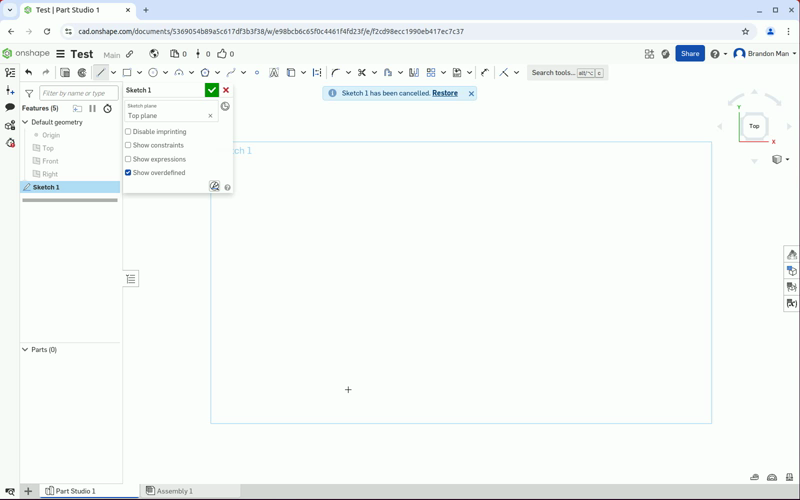
key_up(shift)
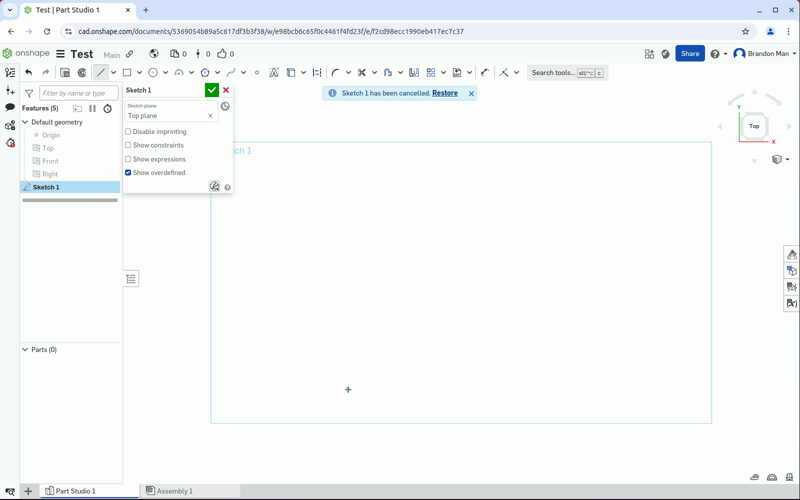
key_down(shift)
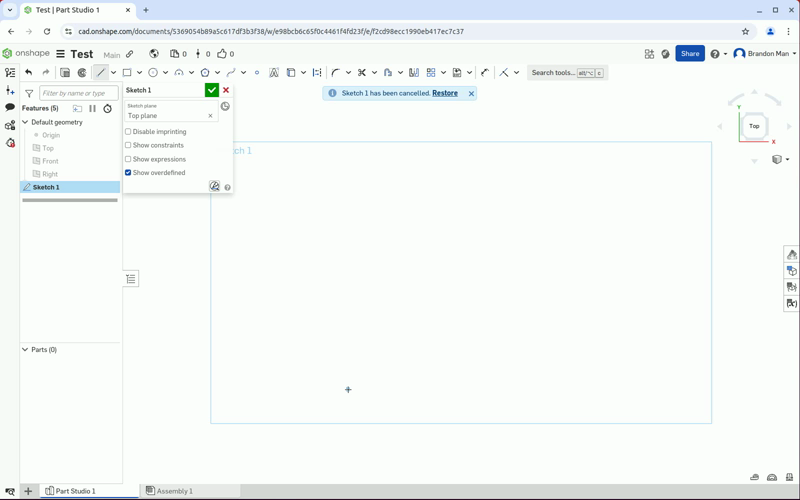
mouse_move(378, 389)
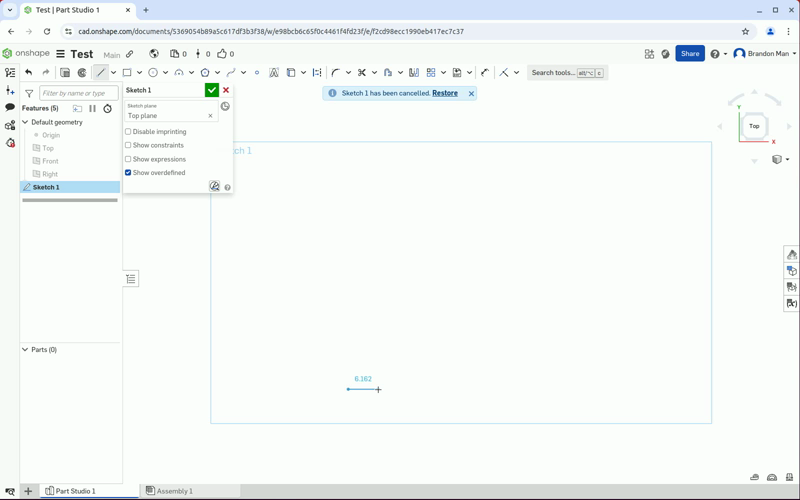
mouse_move(374, 389)
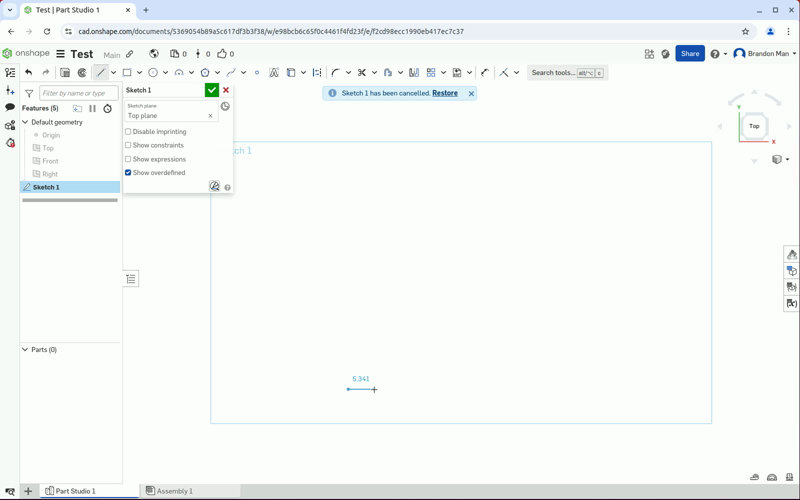
click(374, 389)
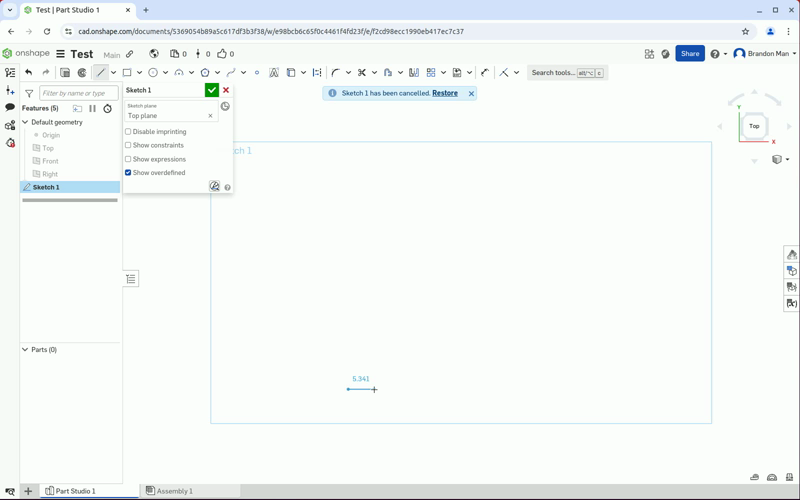
key_up(shift)
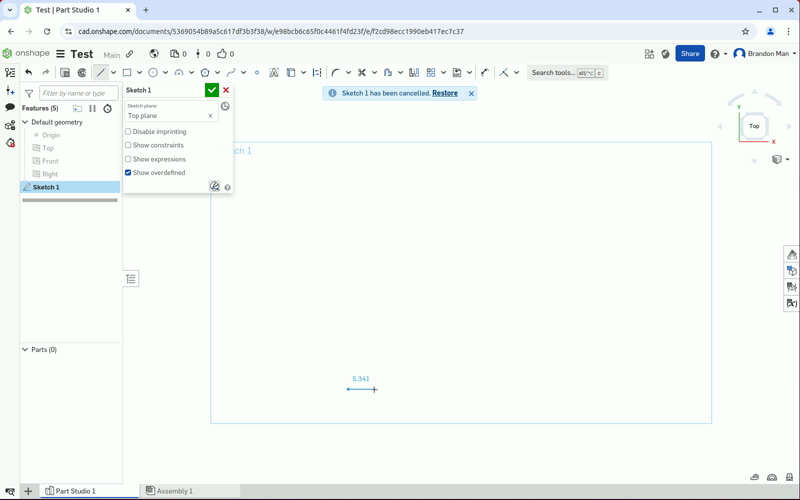
key_down(shift)
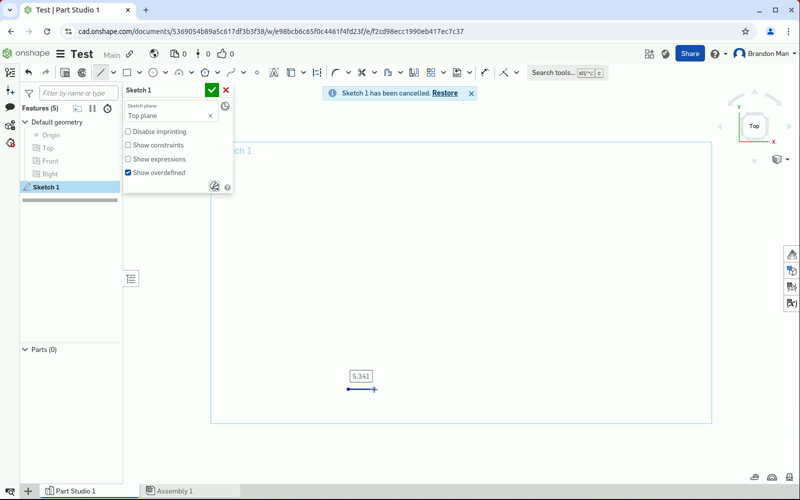
mouse_move(374, 240)
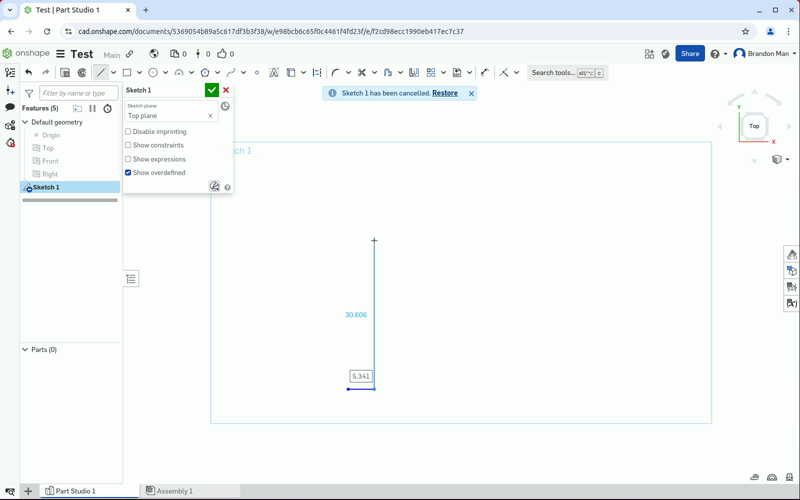
click(374, 240)
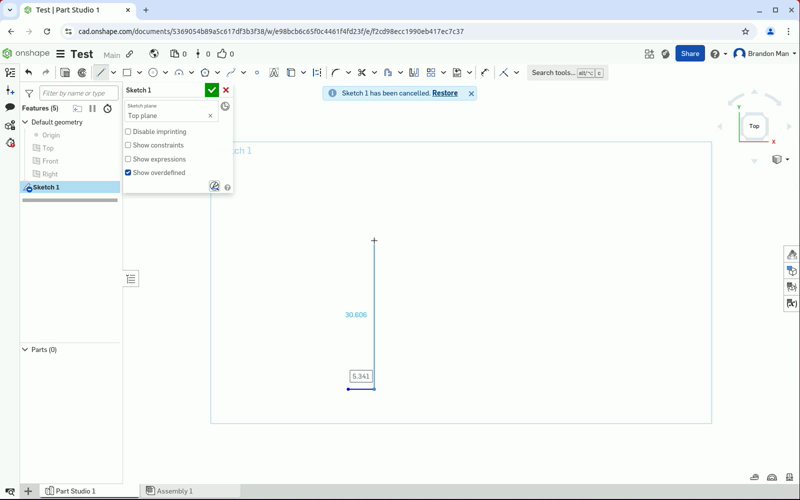
key_up(shift)
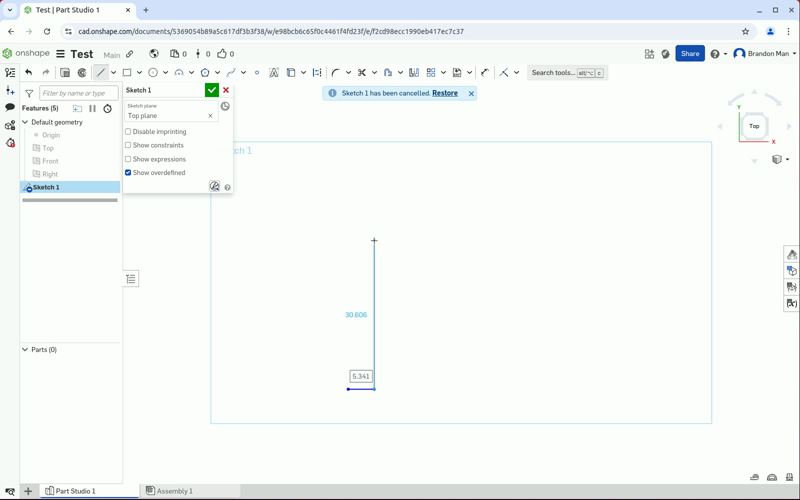
key_down(shift)
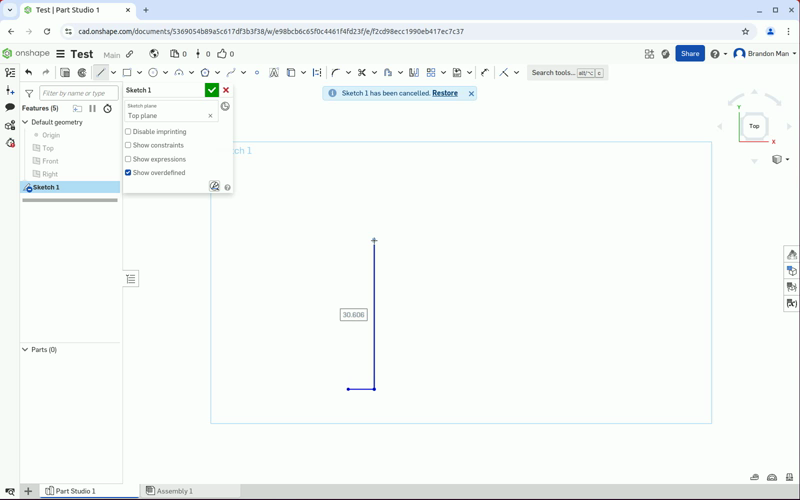
mouse_move(404, 240)
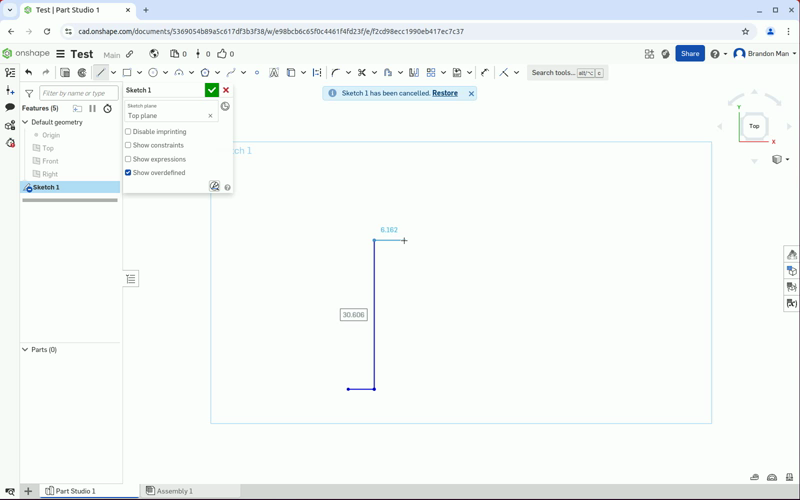
mouse_move(374, 214)
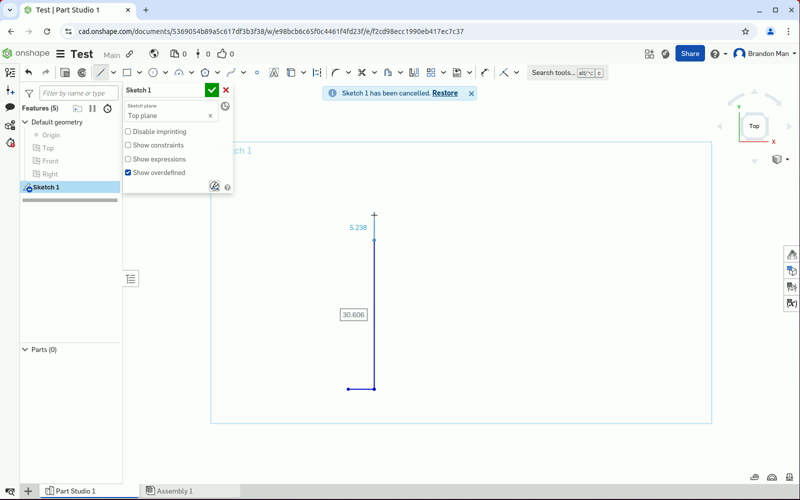
click(374, 214)
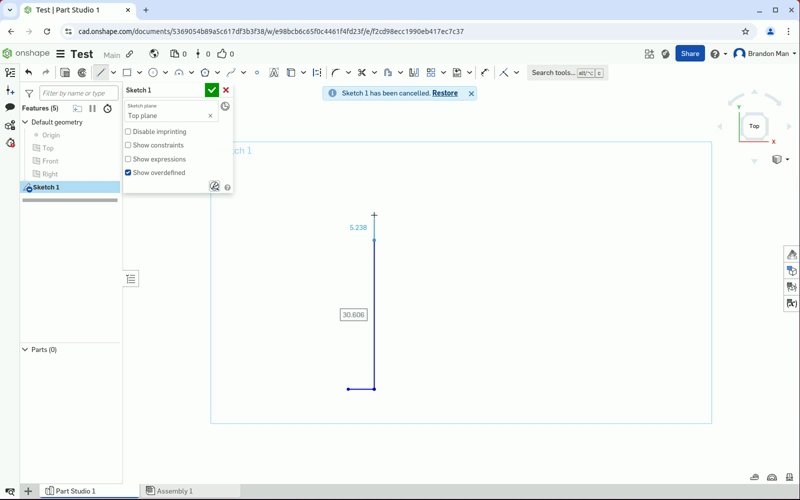
key_up(shift)
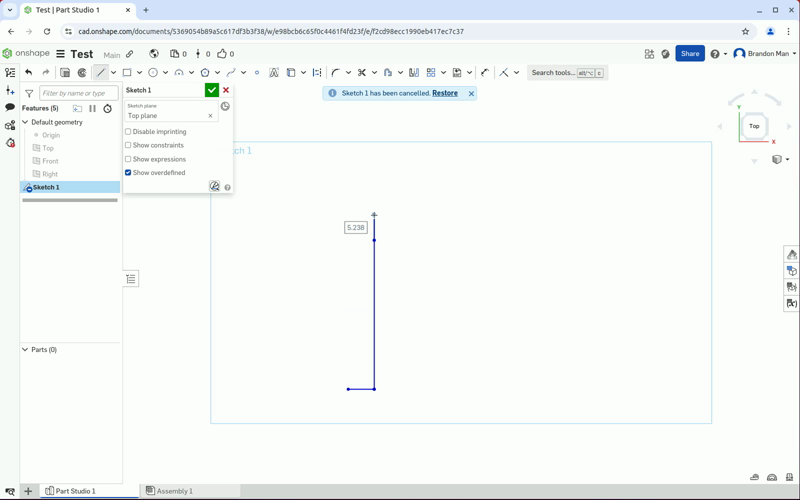
key_down(shift)
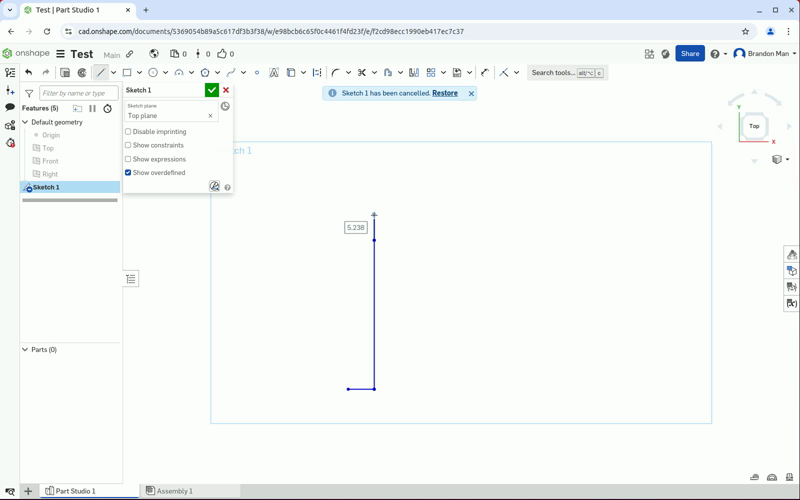
mouse_move(404, 214)
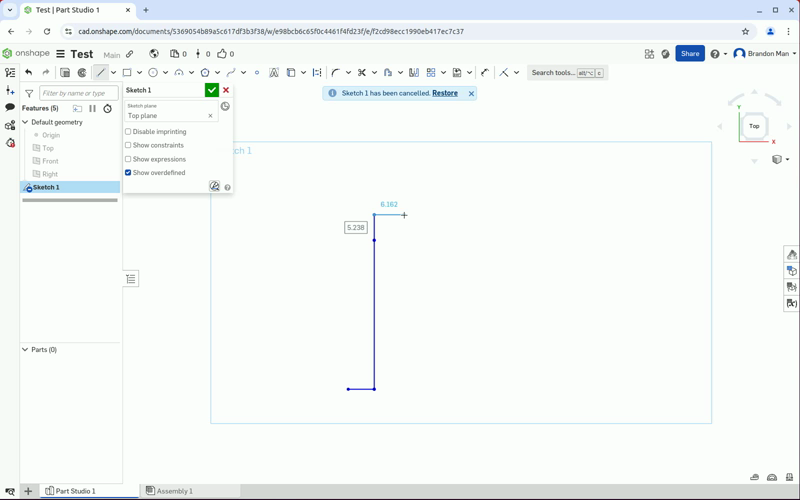
mouse_move(348, 214)
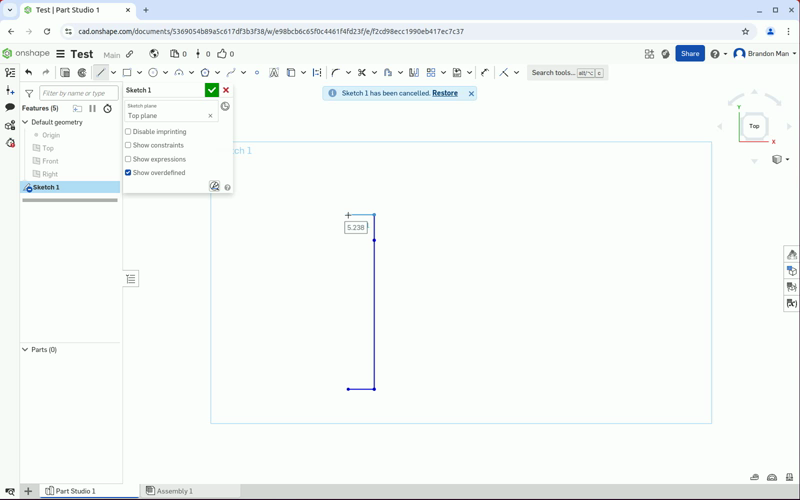
click(348, 214)
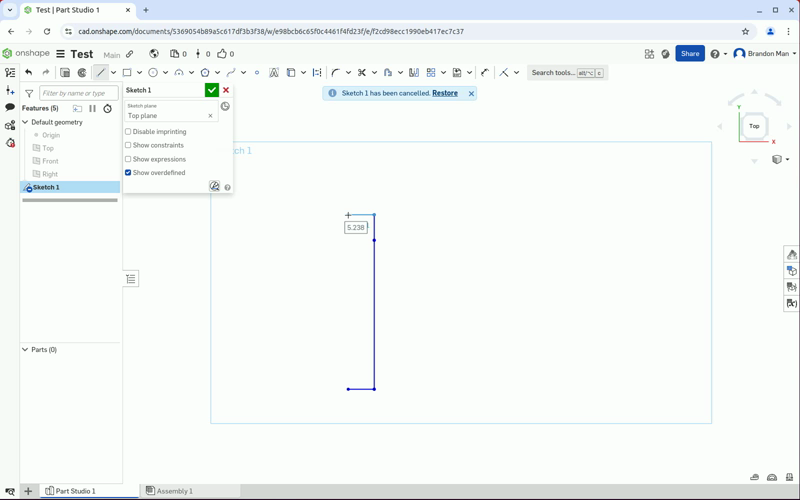
key_up(shift)
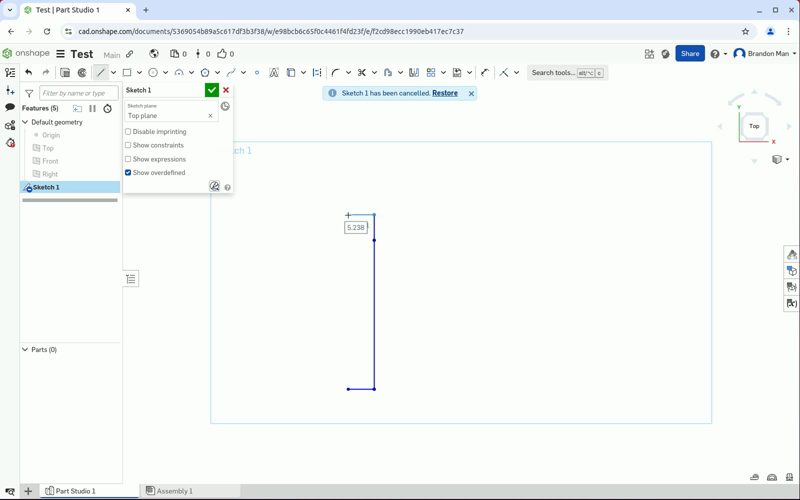
key_down(shift)
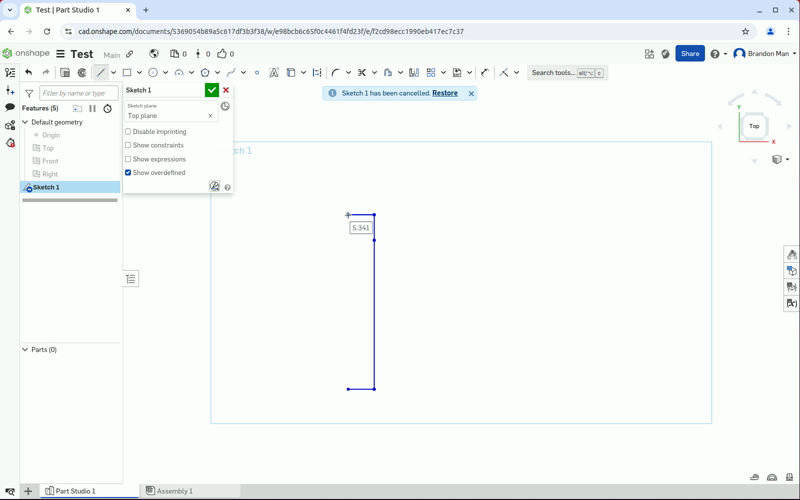
mouse_move(348, 389)
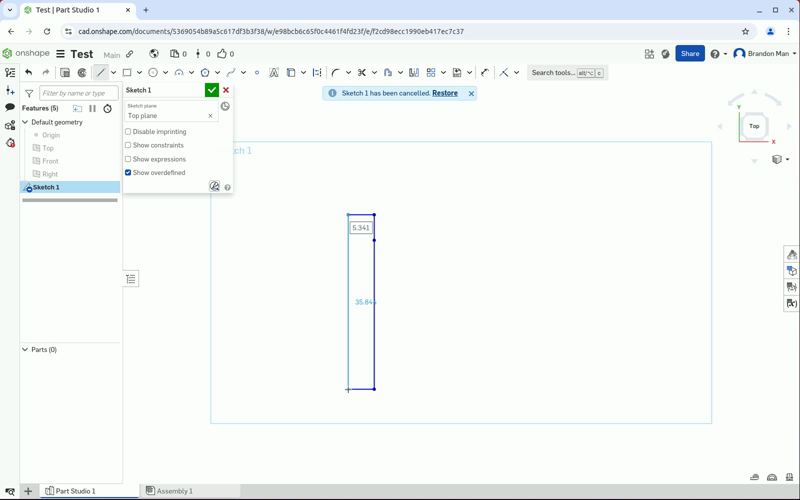
key_up(shift)
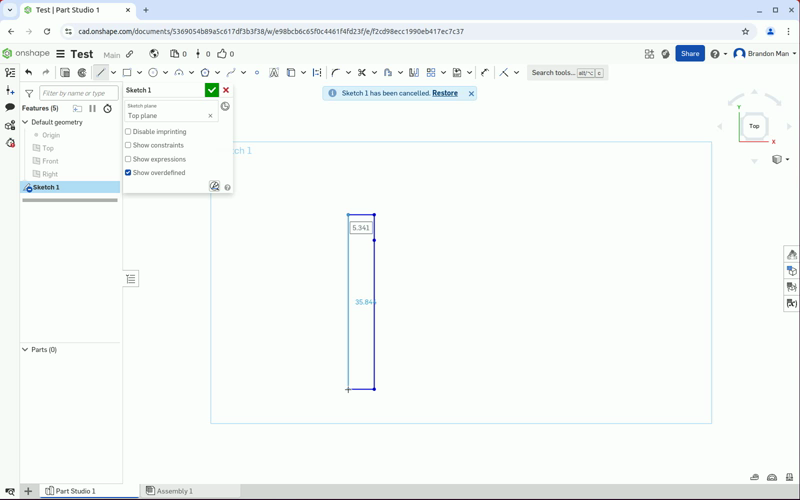
click(348, 389)
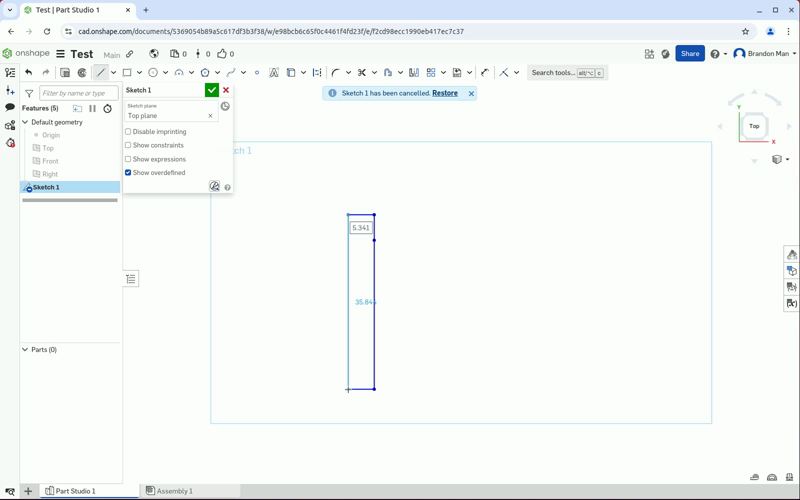
key(esc)
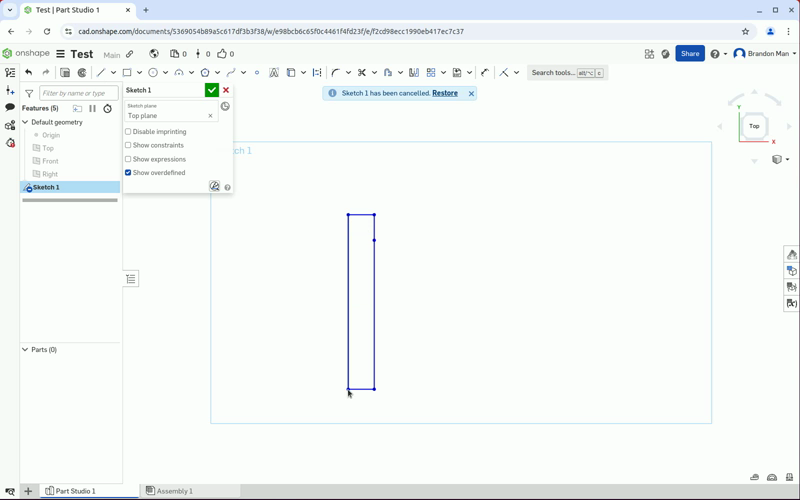
mouse_move(351, 289)
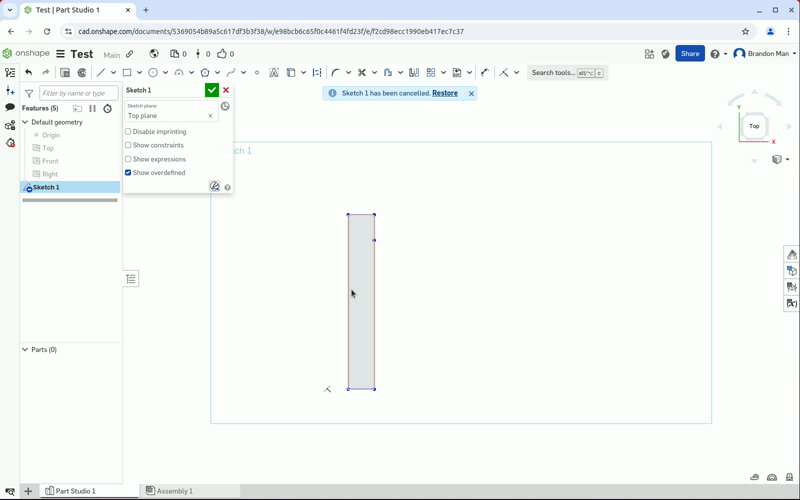
click(351, 289)
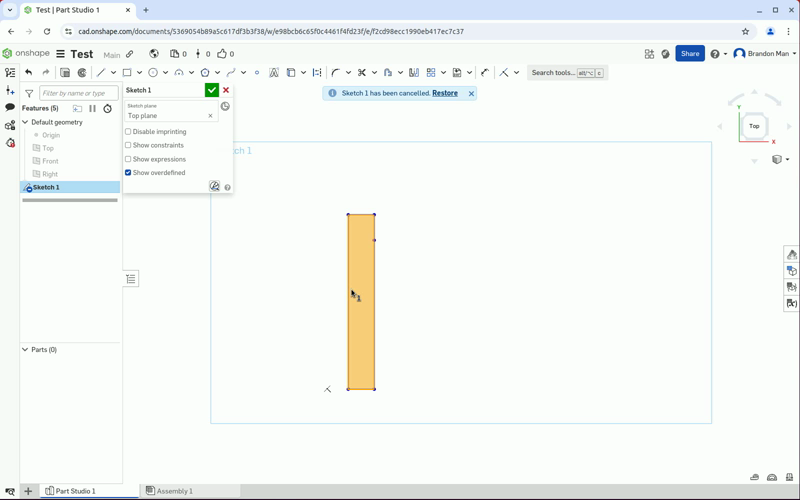
mouse_move(73, 352)
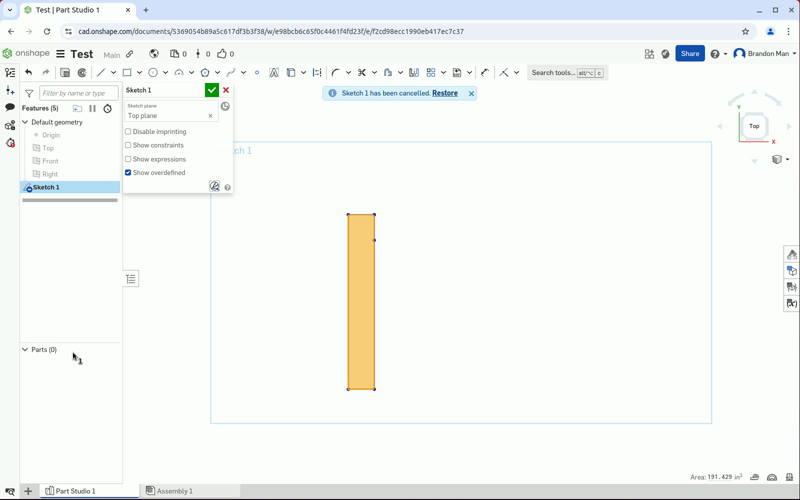
key(shift+y)
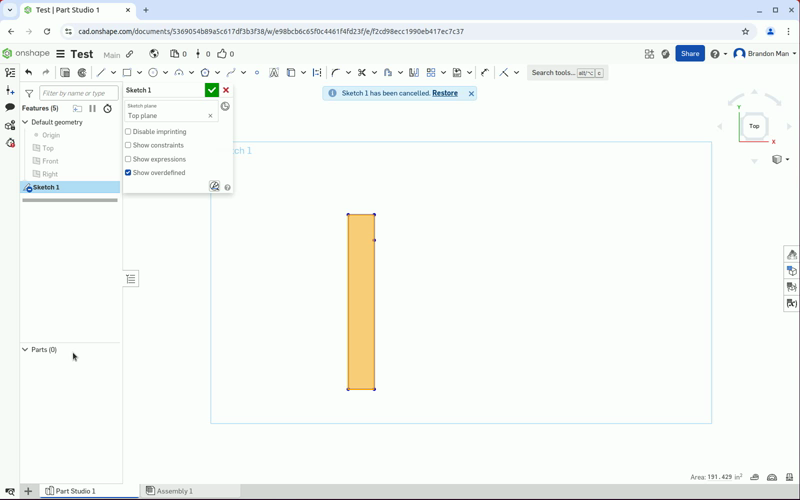
key(shift+e)
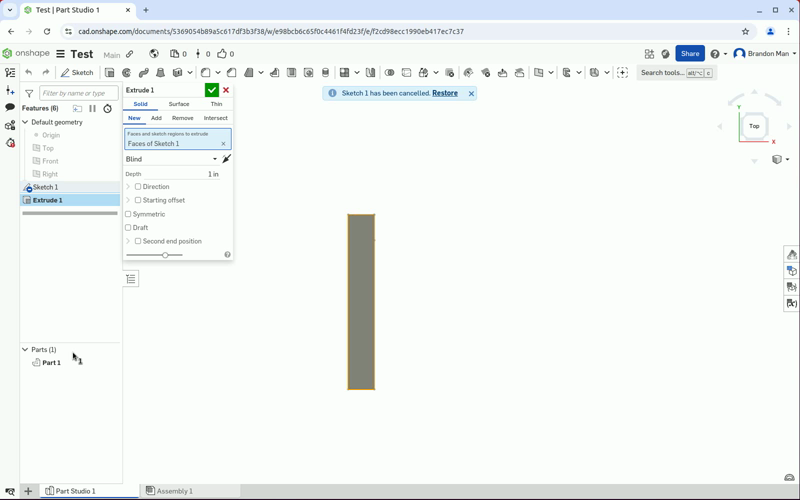
mouse_move(143, 106)
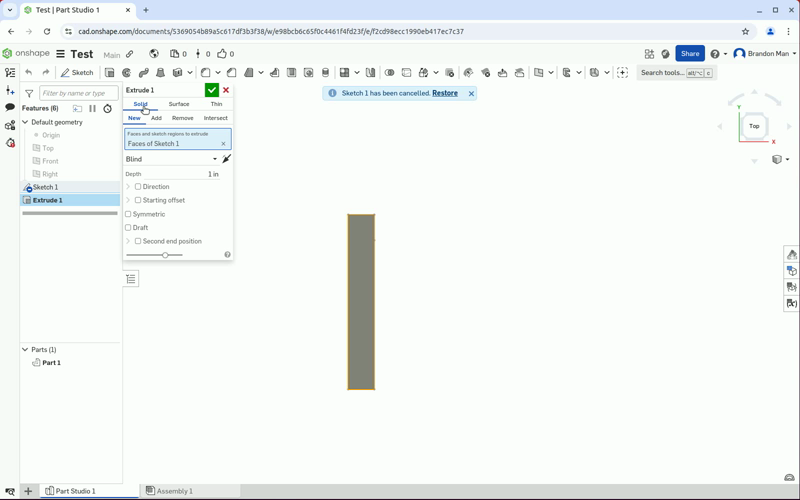
click(143, 106)
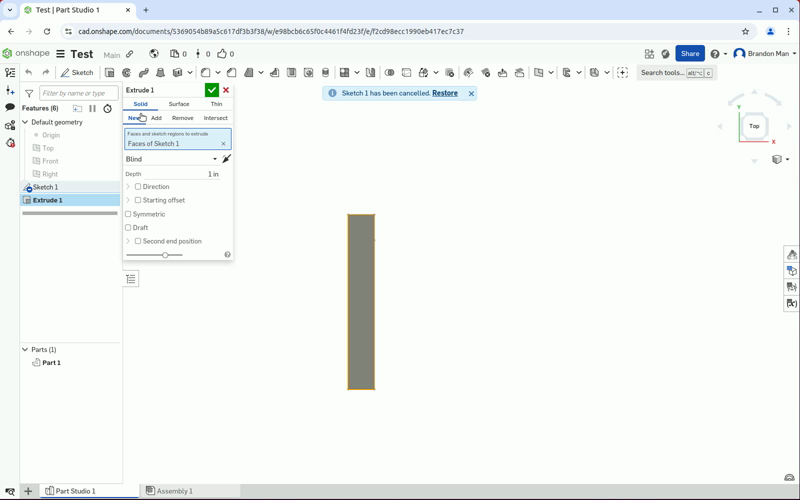
mouse_move(137, 120)
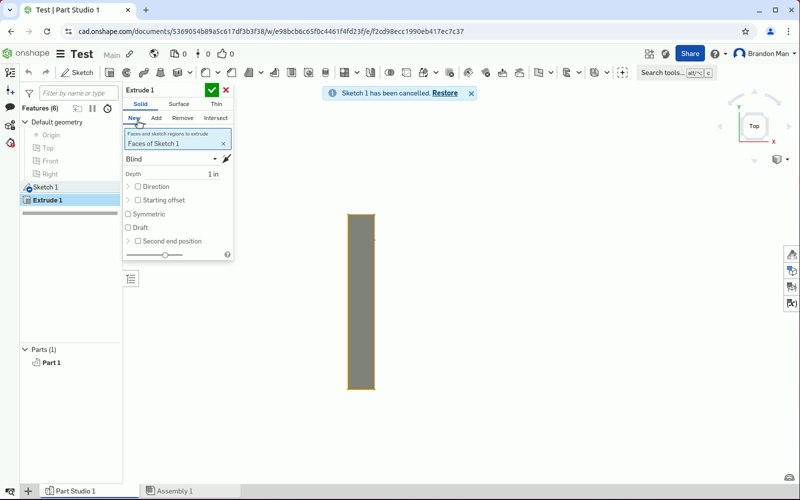
click(137, 120)
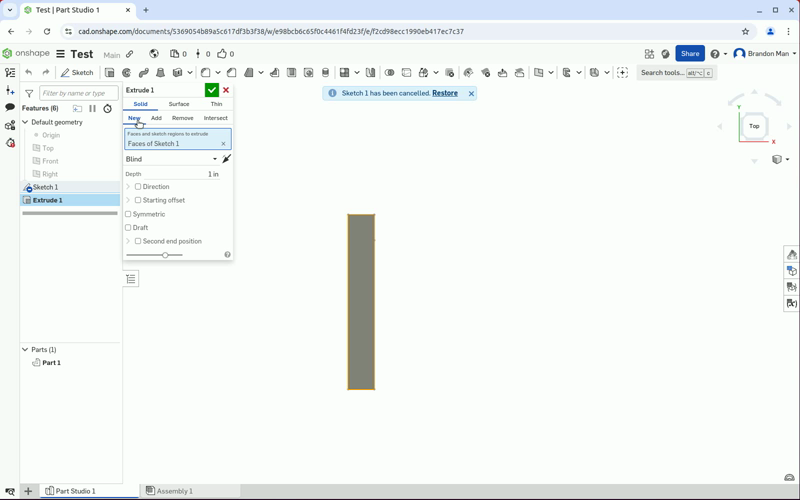
key(tab, 4)
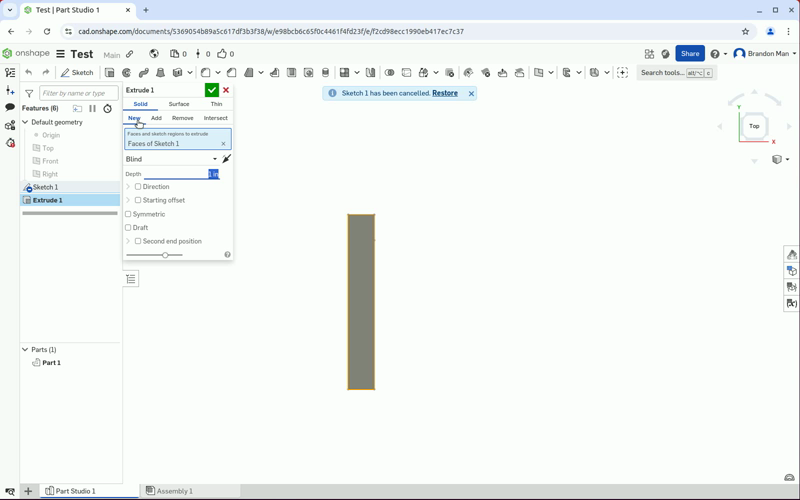
text(8.906)
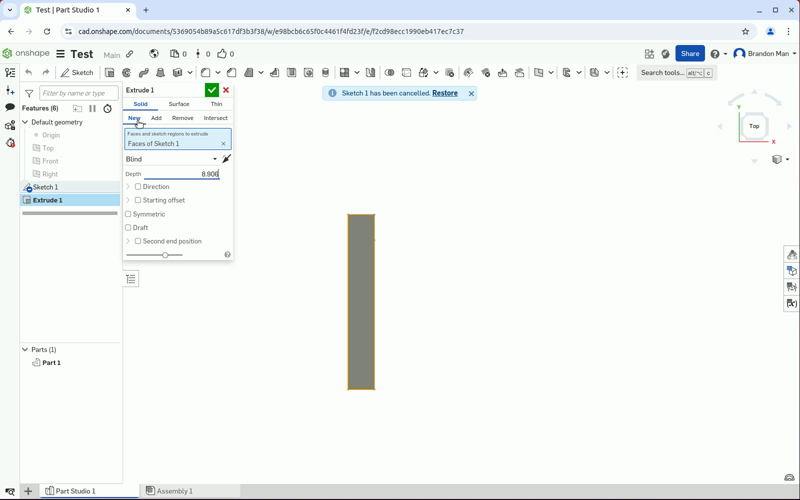
key(enter)
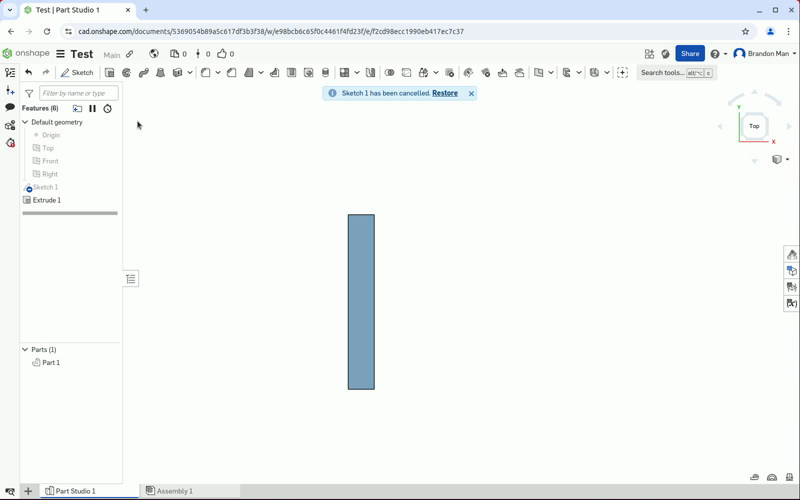
key(shift+h)
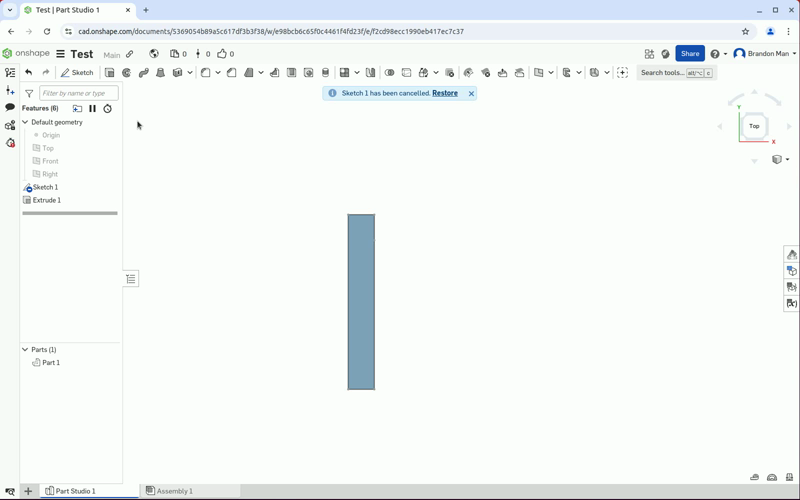
key(shift+h)
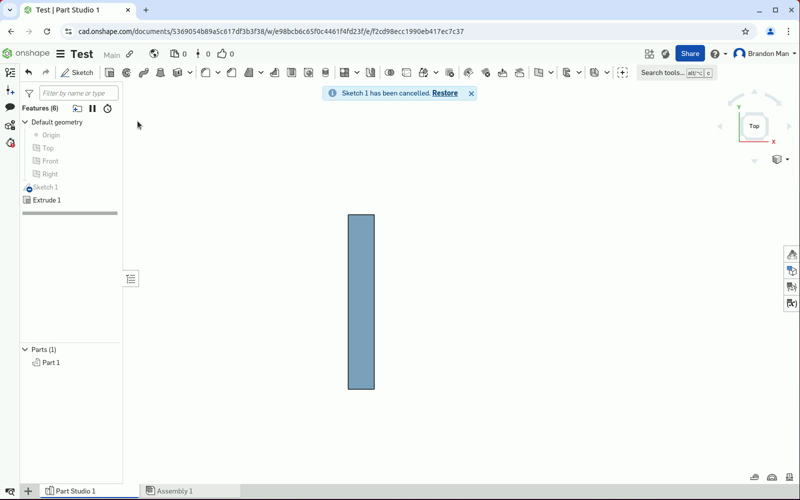
mouse_move(73, 189)
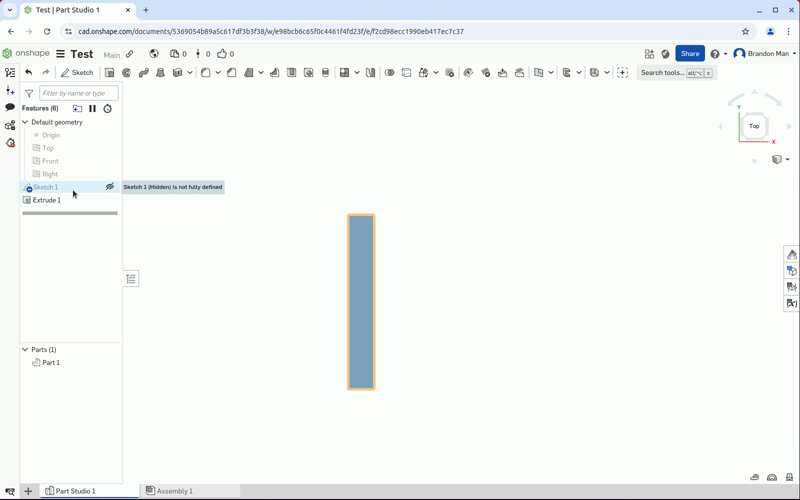
click(73, 189)
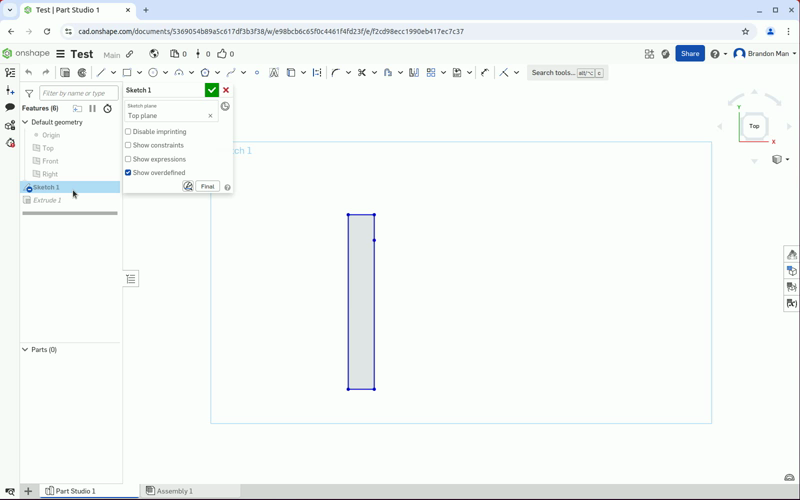
mouse_move(229, 92)
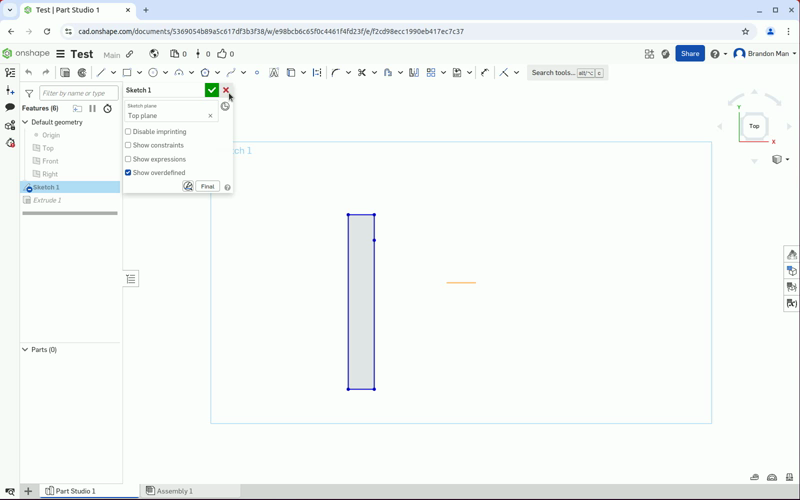
click(229, 92)
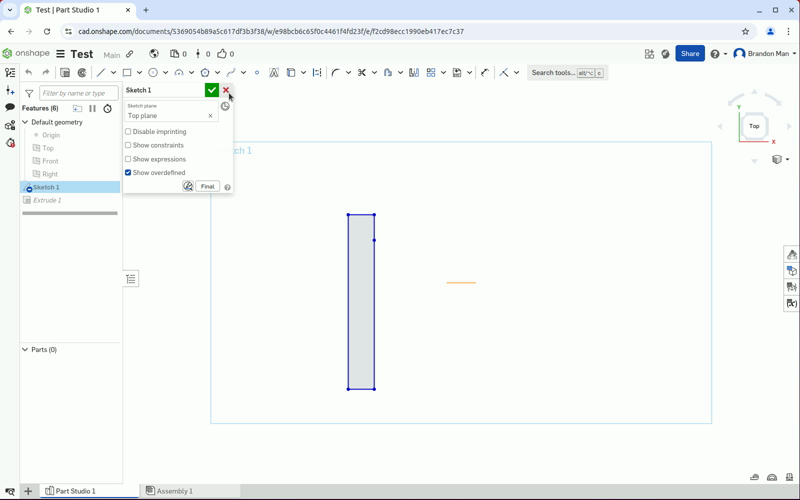
key(shift+s)
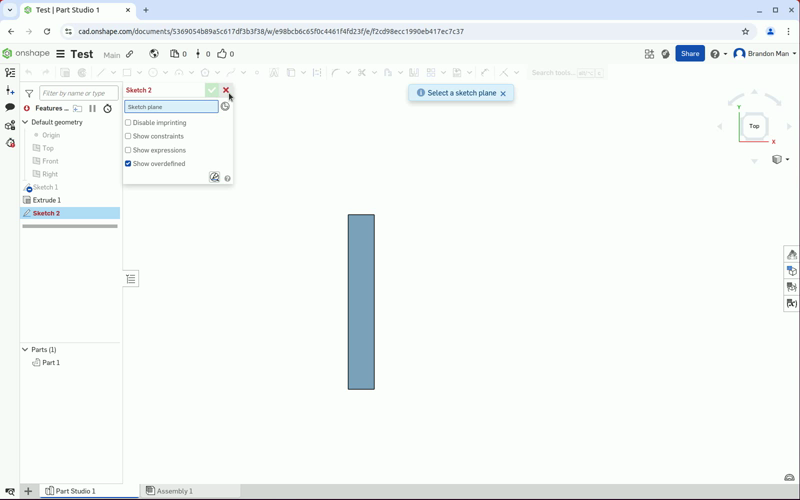
mouse_move(73, 150)
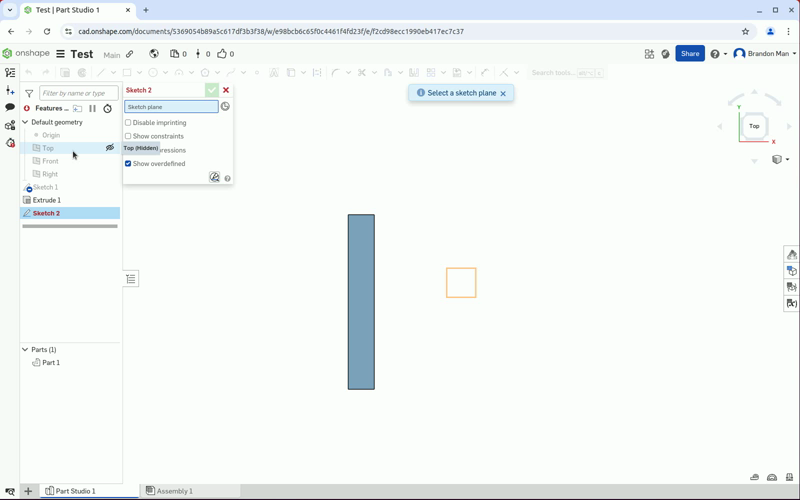
click(73, 150)
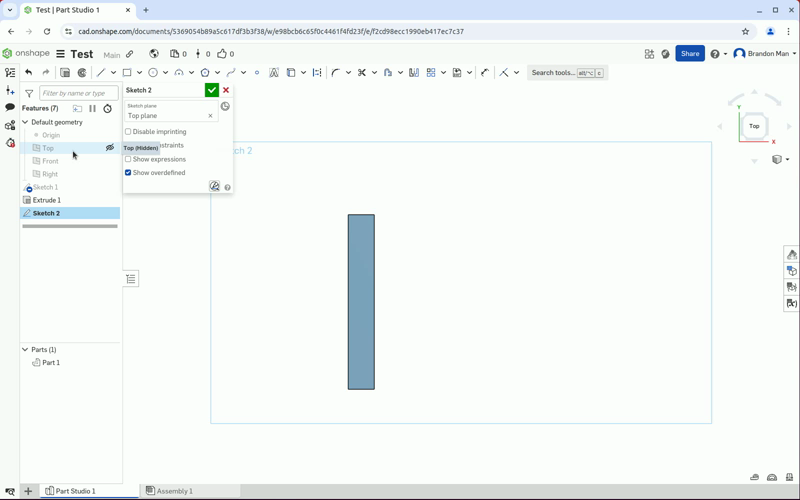
mouse_move(73, 352)
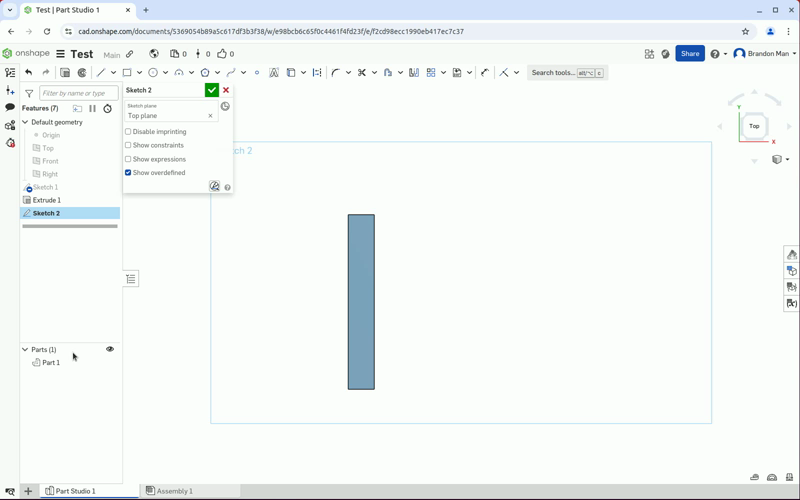
key(y)
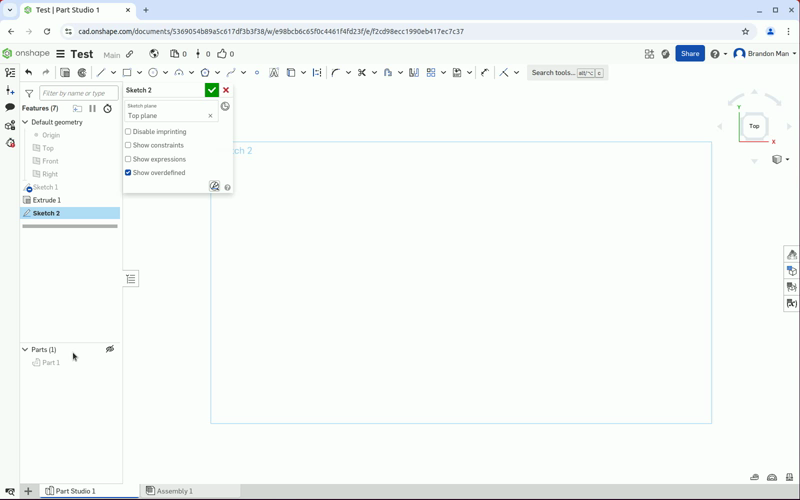
key(l)
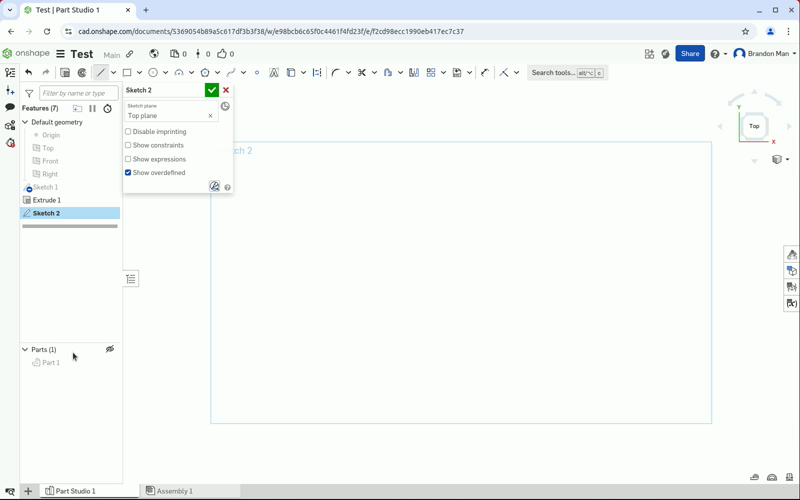
key_down(shift)
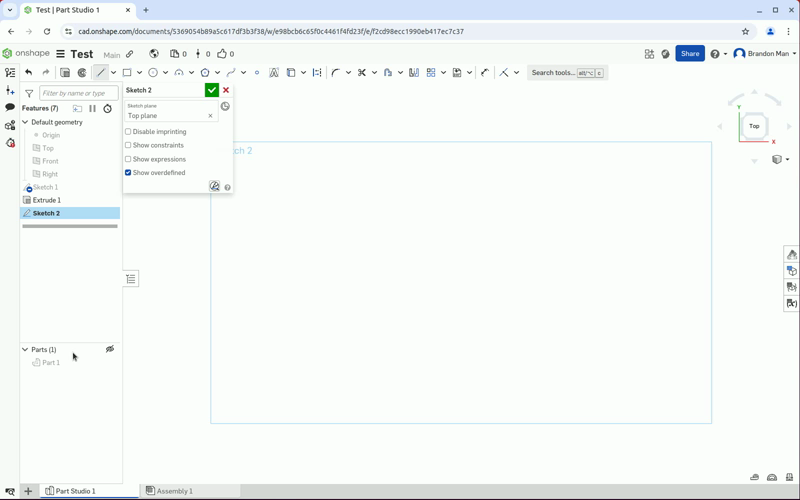
mouse_move(374, 240)
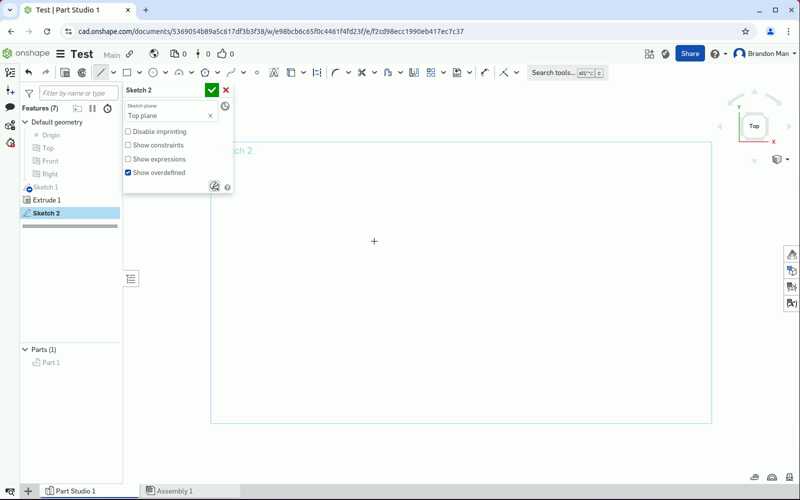
click(374, 240)
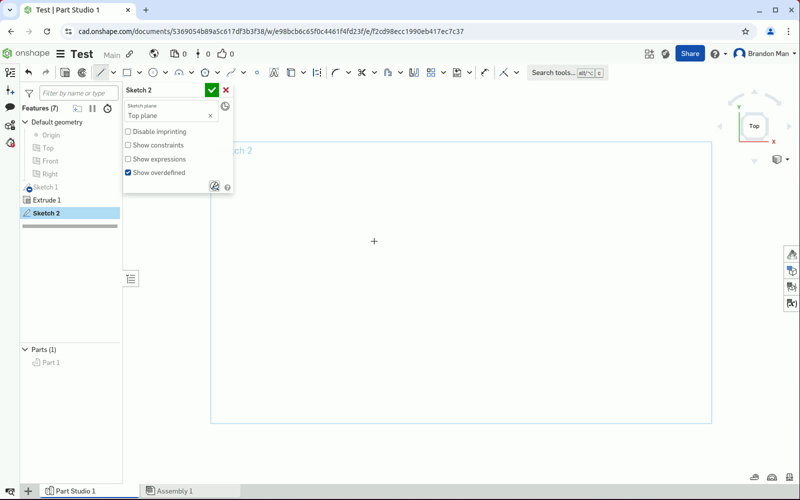
key_up(shift)
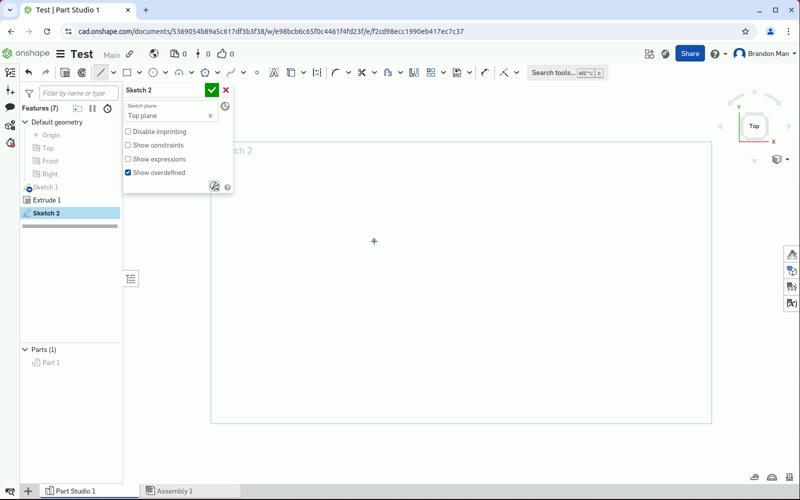
key_down(shift)
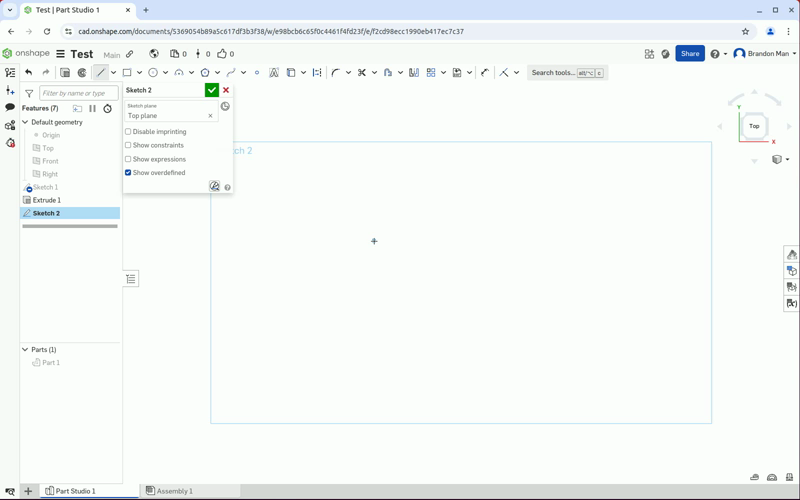
mouse_move(435, 240)
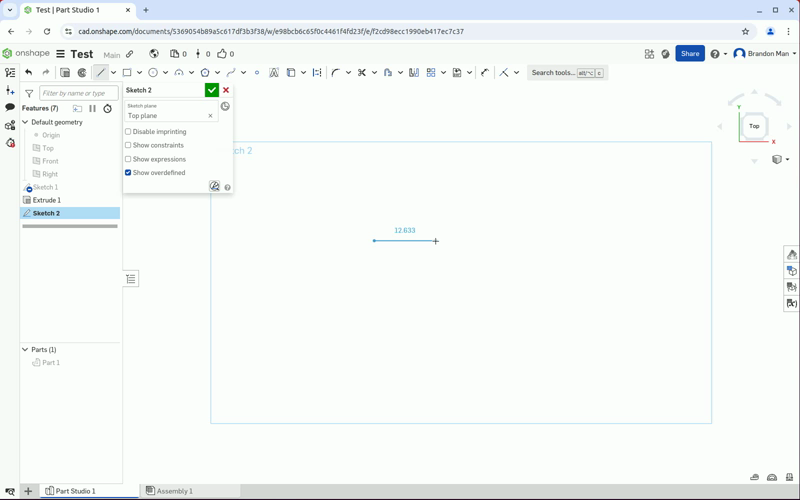
click(435, 240)
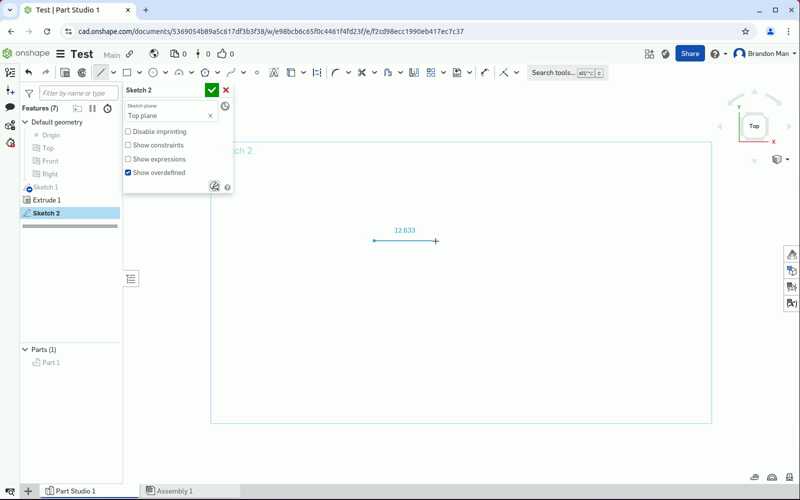
key_up(shift)
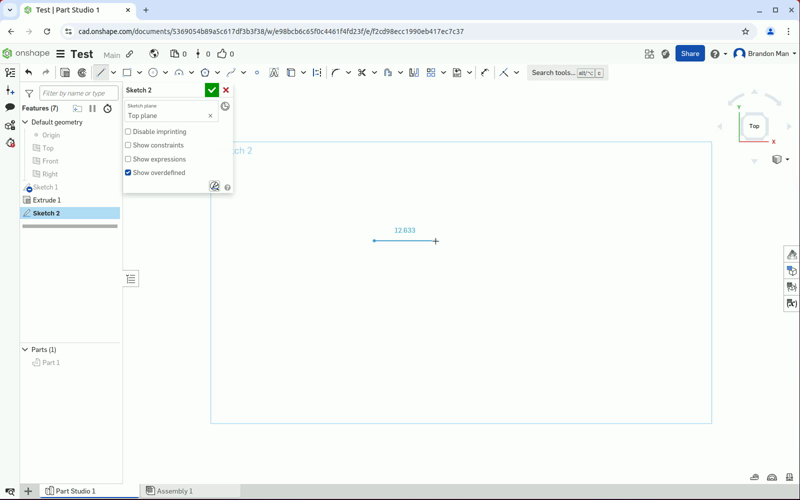
key_down(shift)
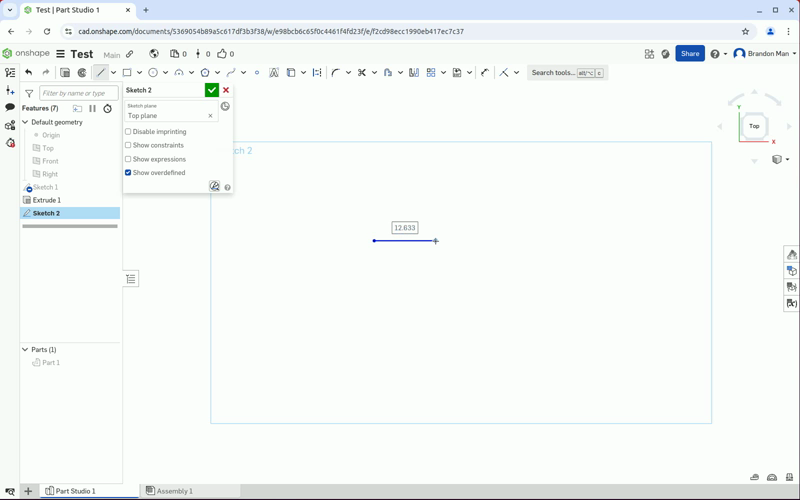
mouse_move(465, 240)
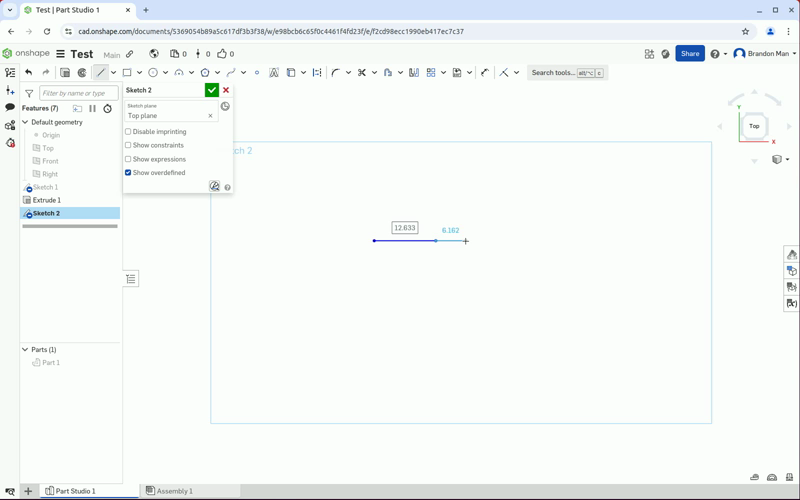
mouse_move(435, 214)
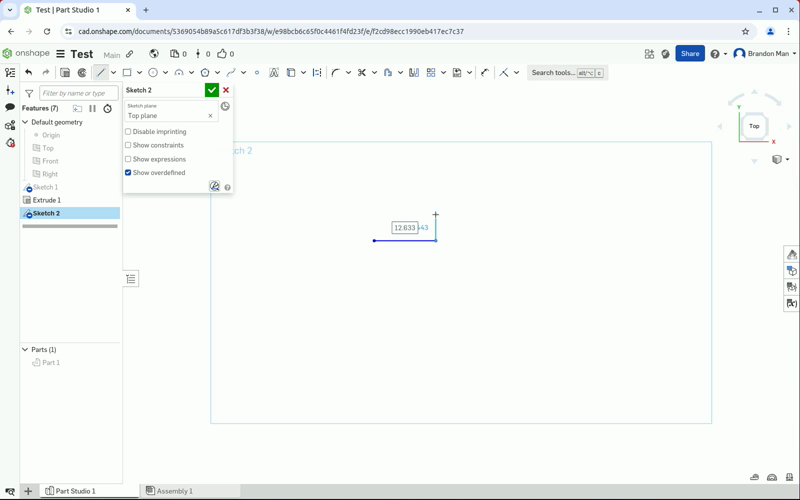
click(435, 214)
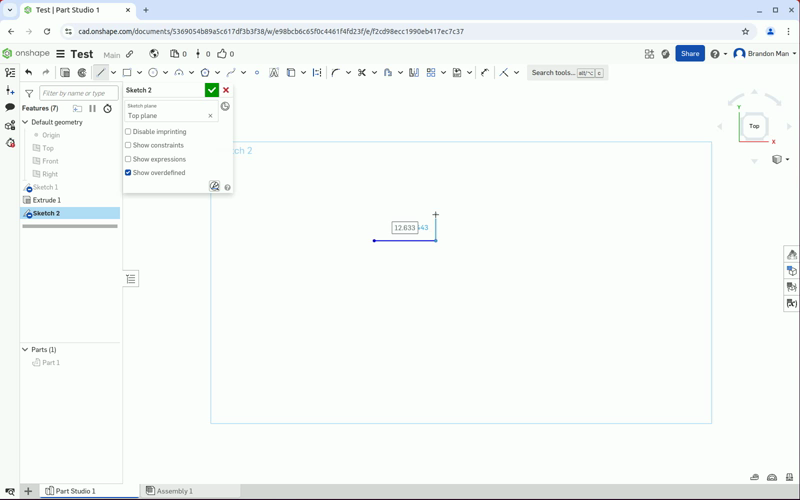
key_up(shift)
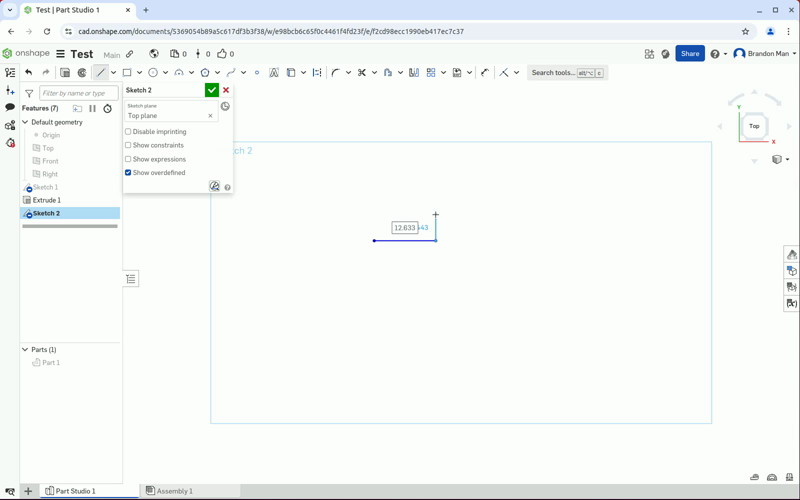
key_down(shift)
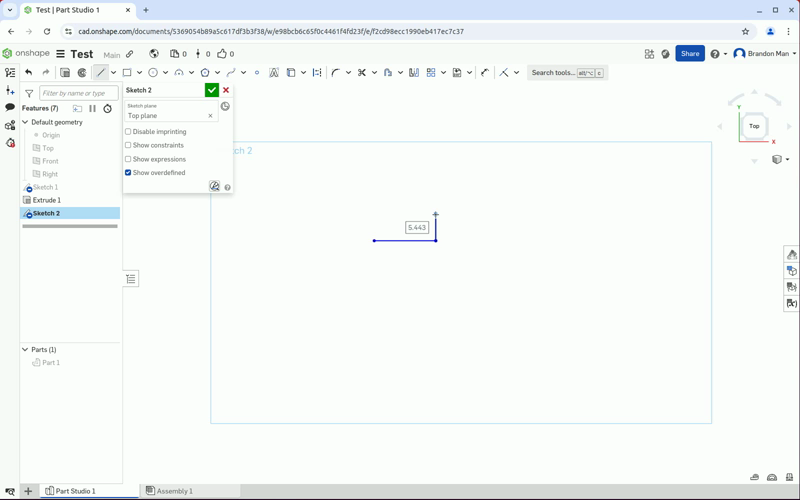
mouse_move(374, 214)
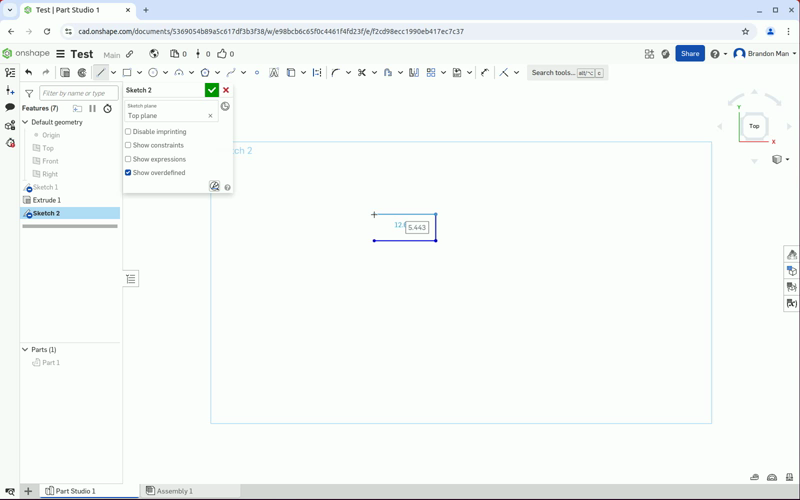
click(374, 214)
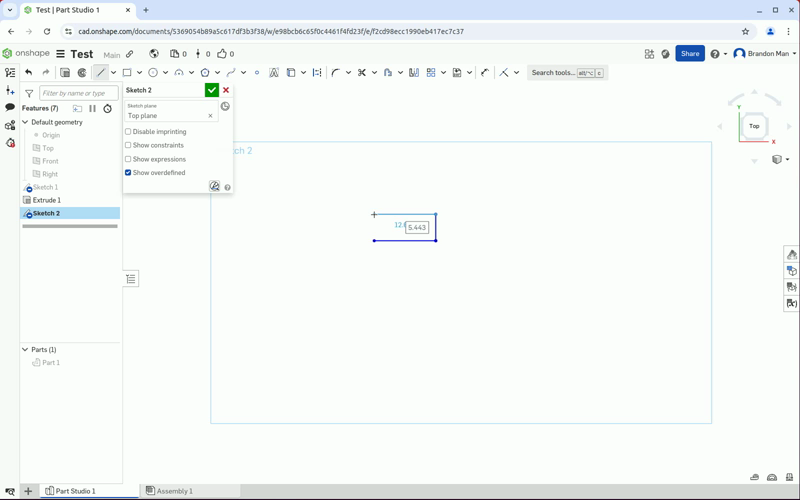
key_up(shift)
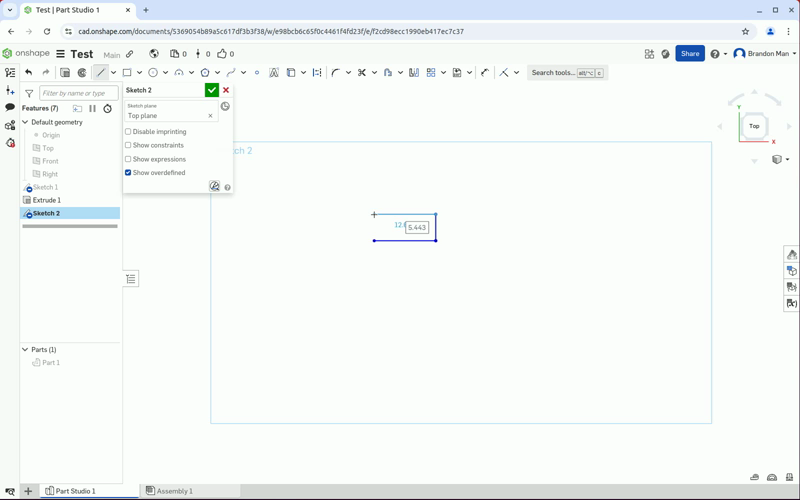
mouse_move(404, 214)
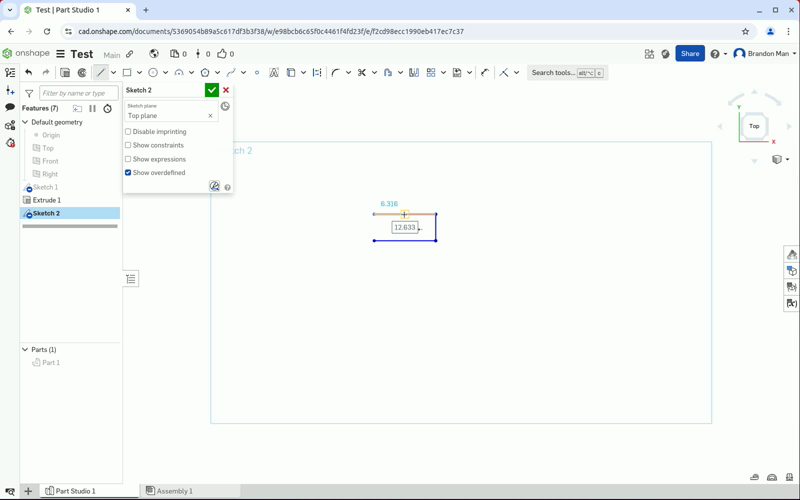
key_down(shift)
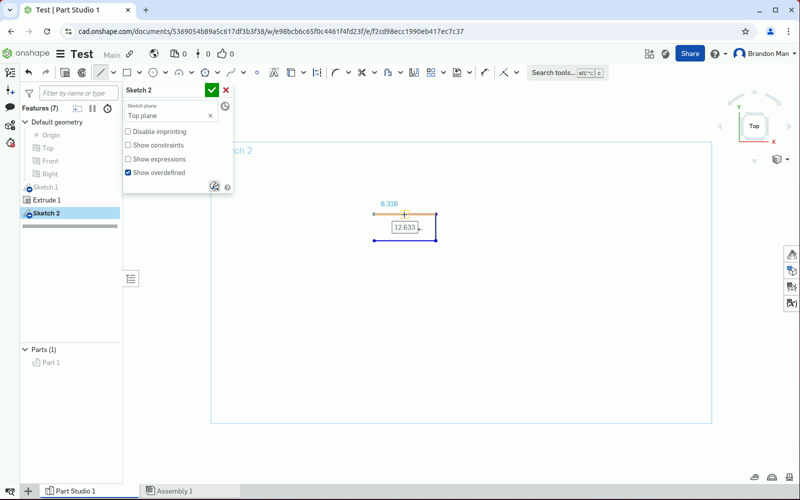
mouse_move(374, 240)
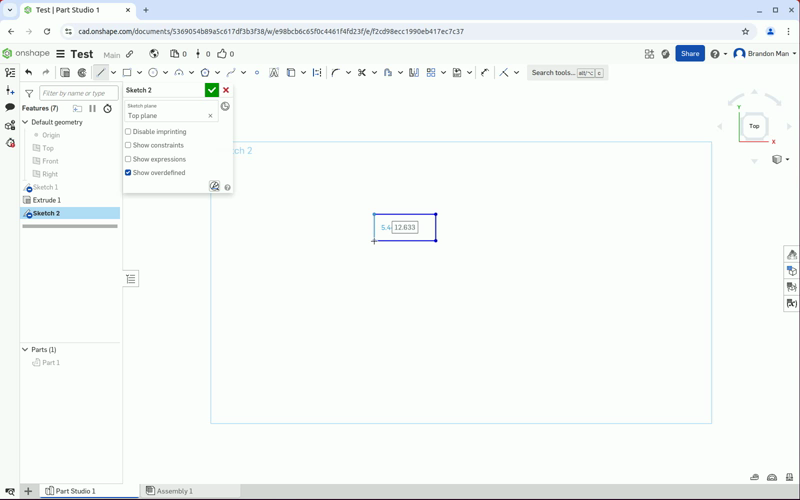
key_up(shift)
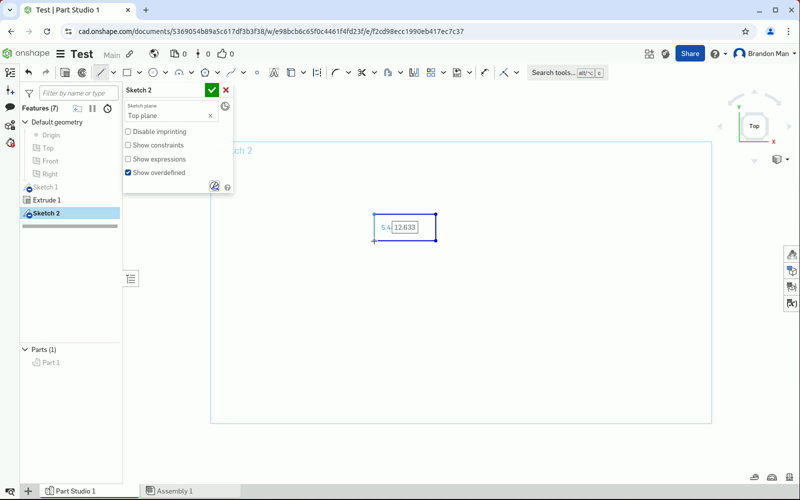
click(374, 240)
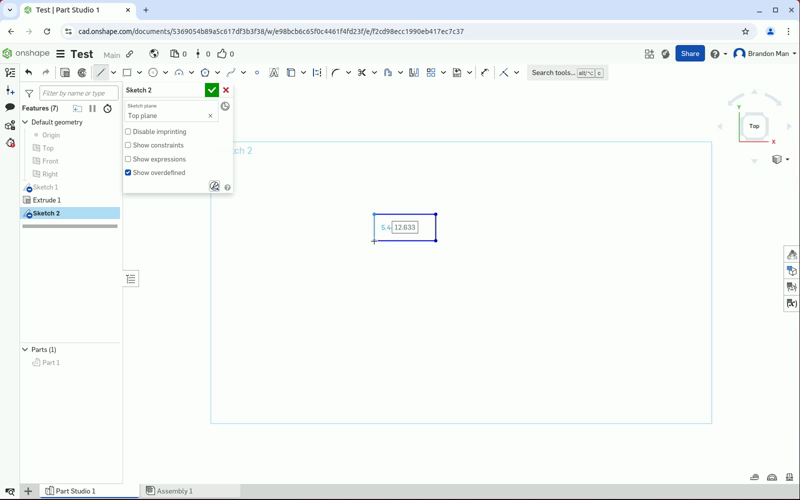
key(esc)
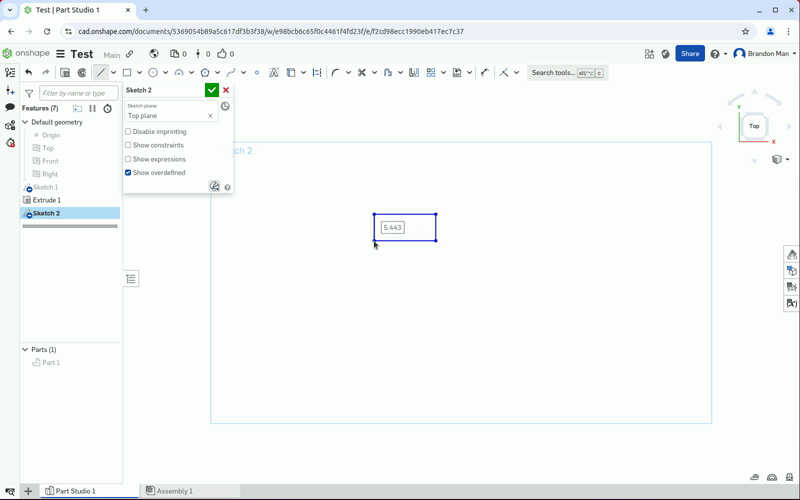
mouse_move(376, 231)
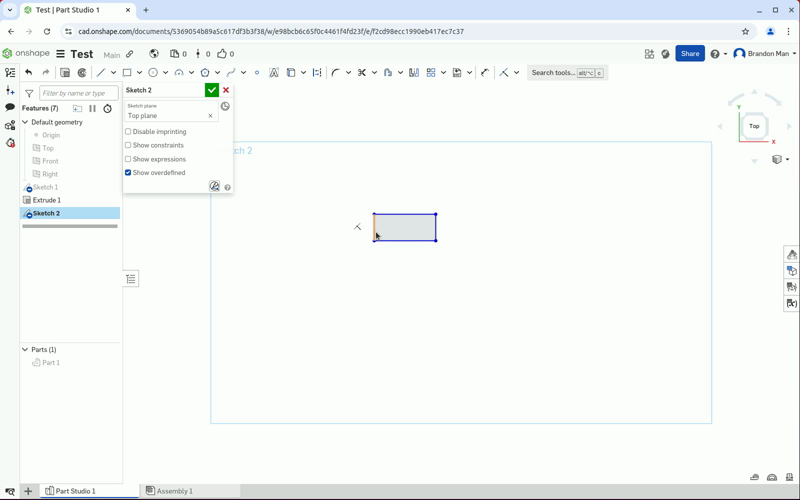
scroll(6)
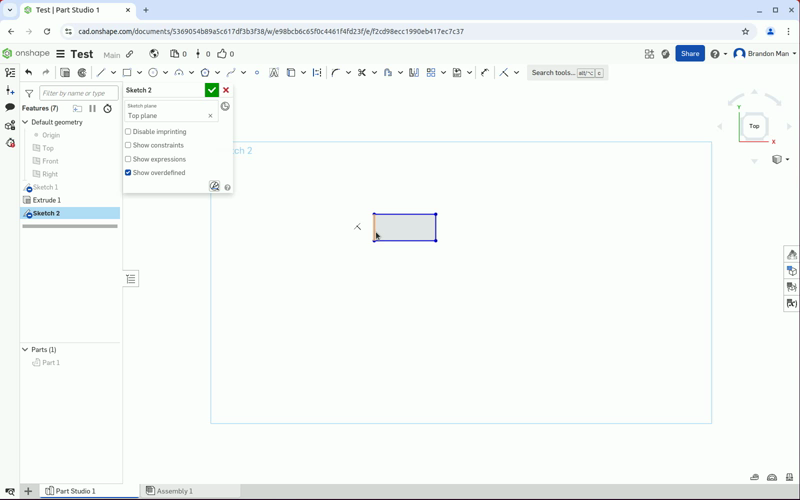
scroll(6)
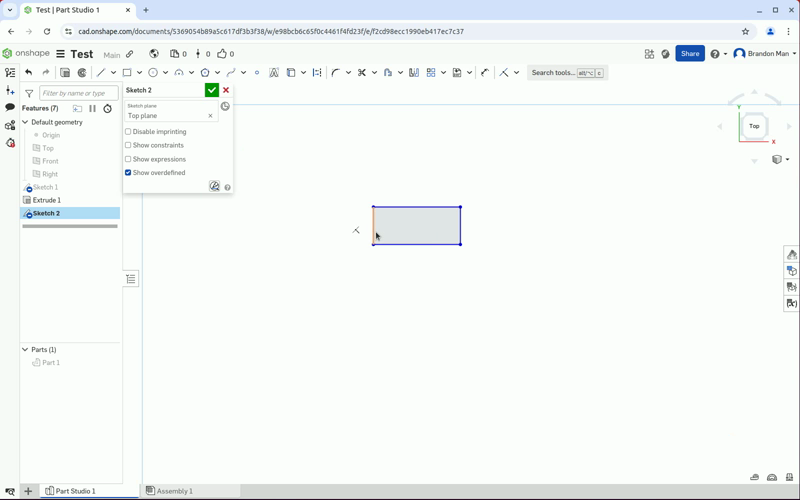
scroll(6)
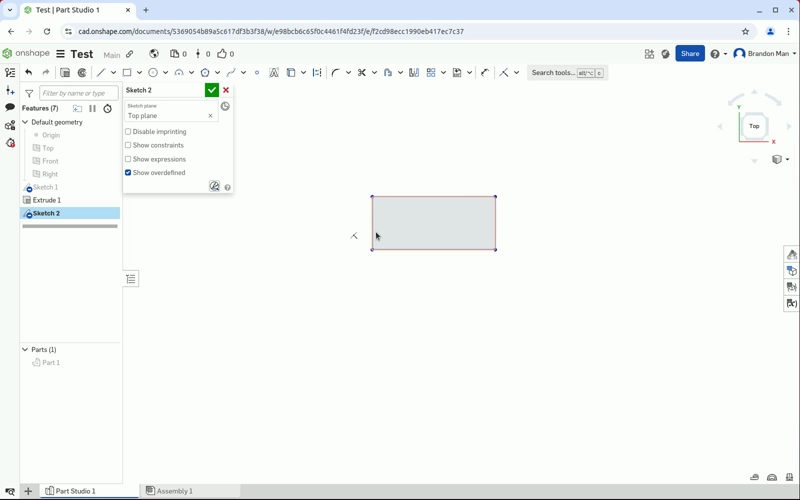
scroll(6)
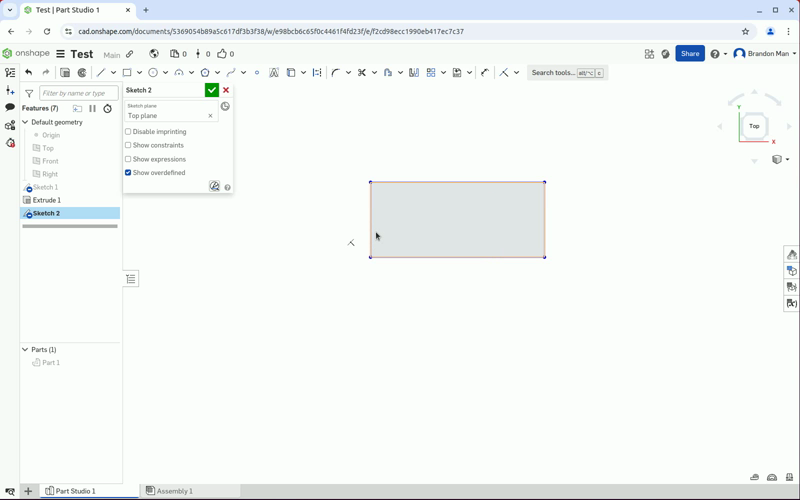
scroll(6)
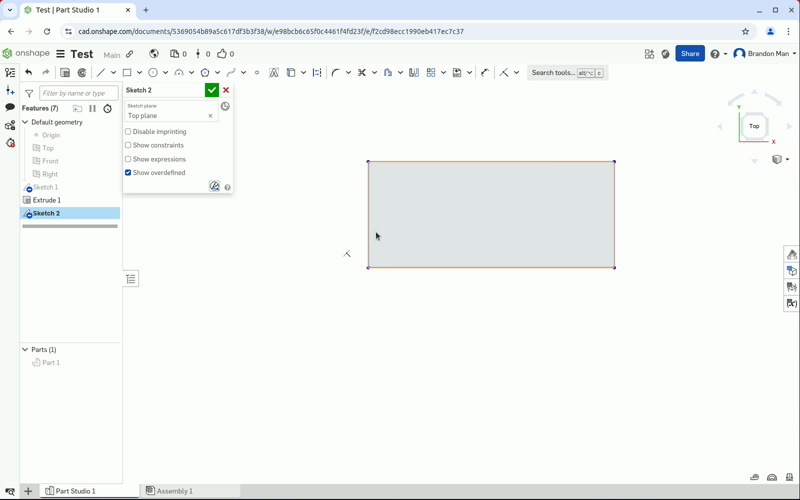
scroll(6)
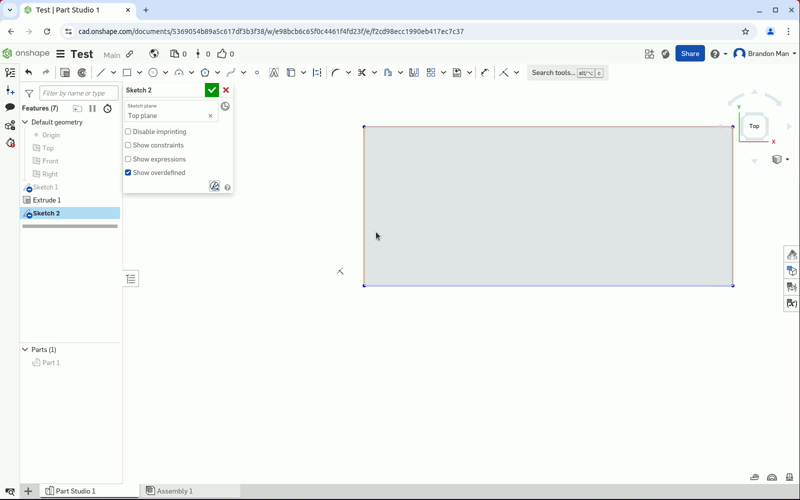
scroll(6)
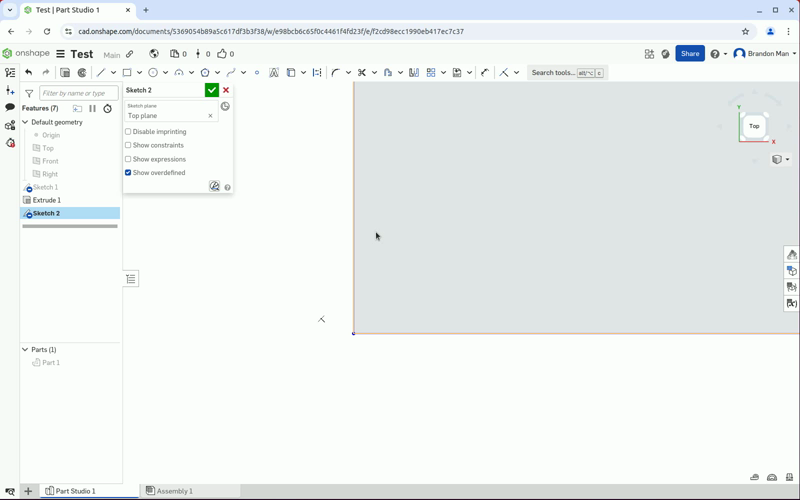
click(376, 231)
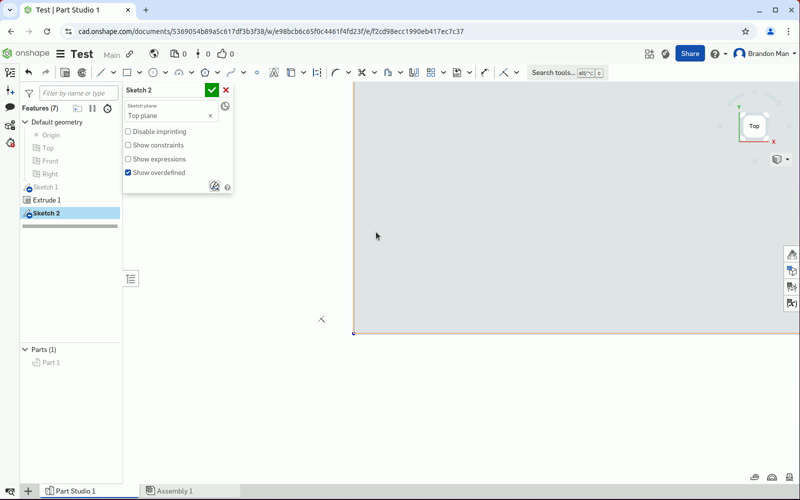
scroll(-6)
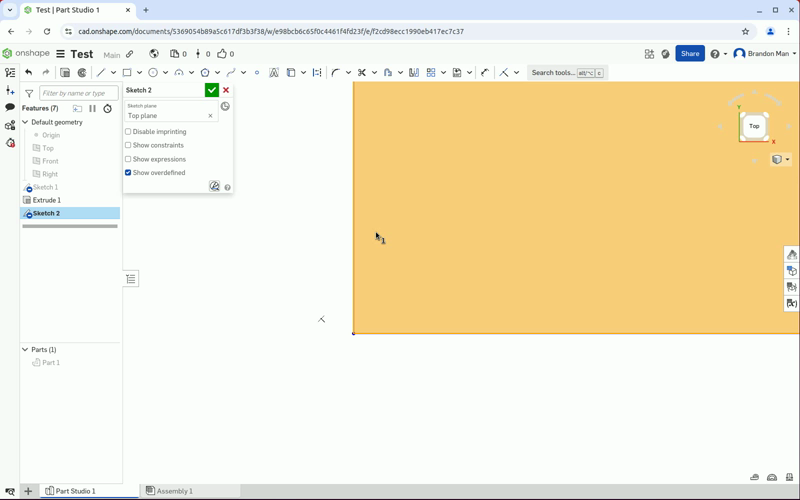
scroll(-6)
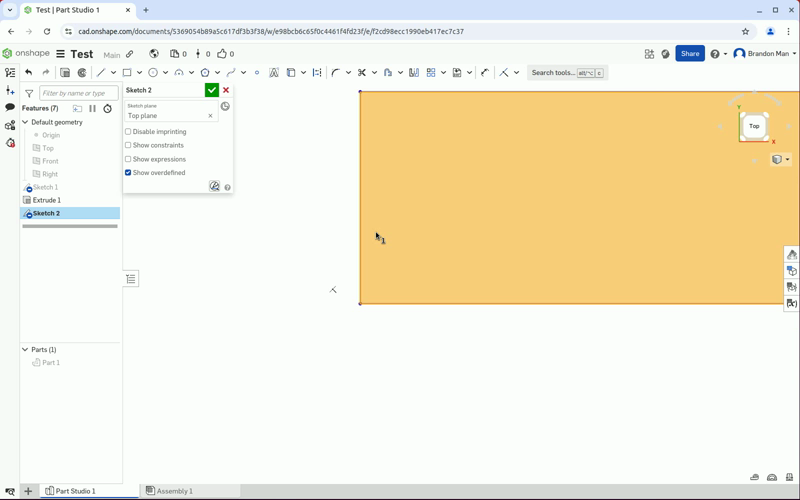
scroll(-6)
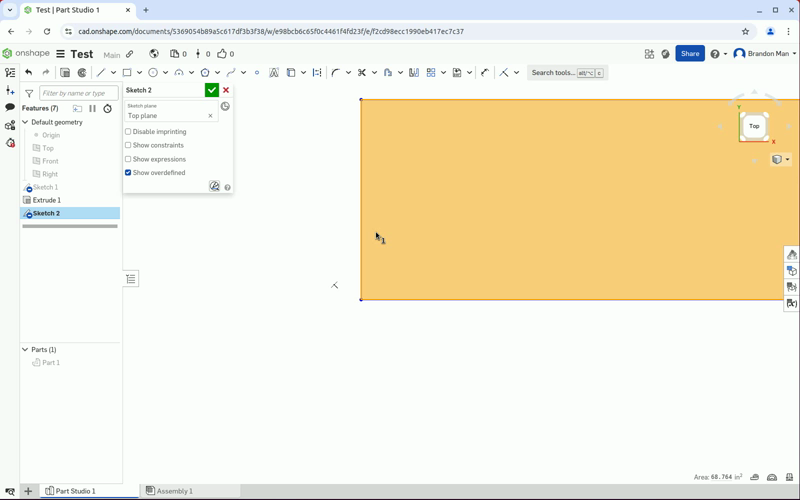
scroll(-6)
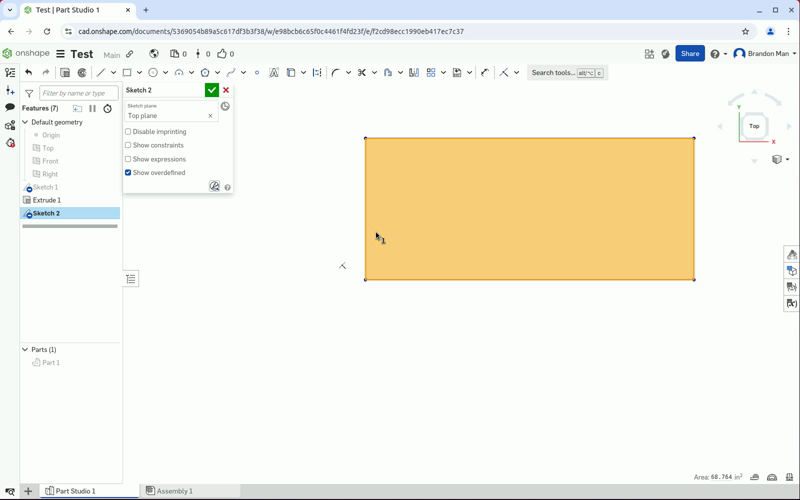
scroll(-6)
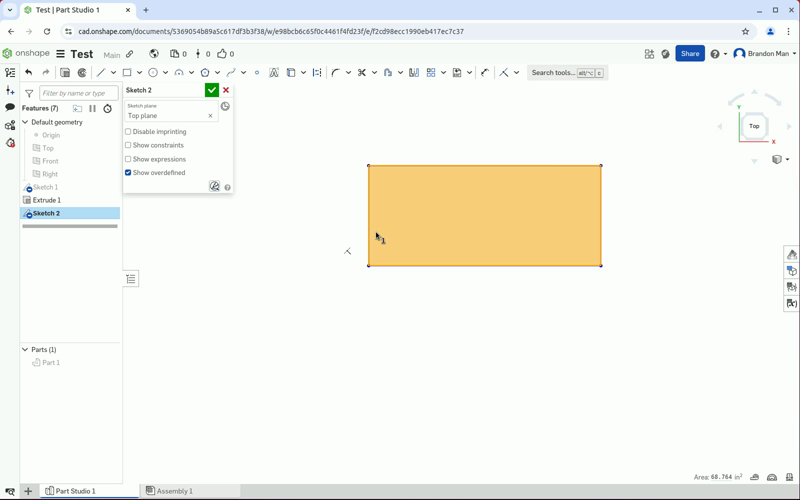
scroll(-6)
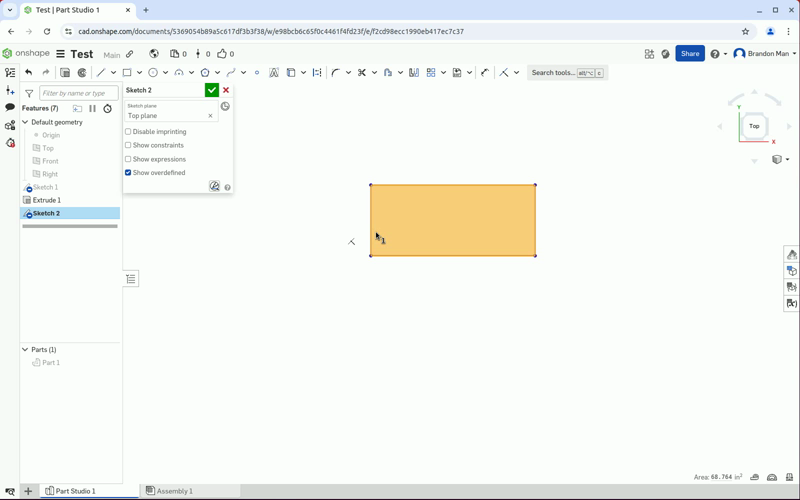
scroll(-6)
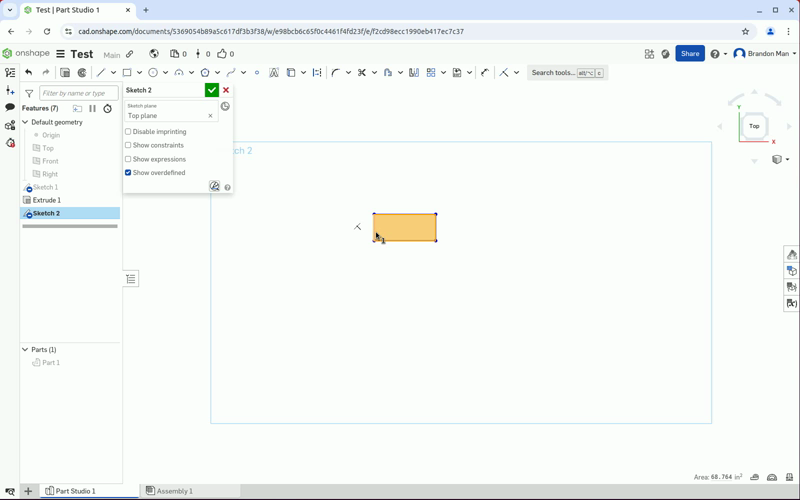
mouse_move(73, 352)
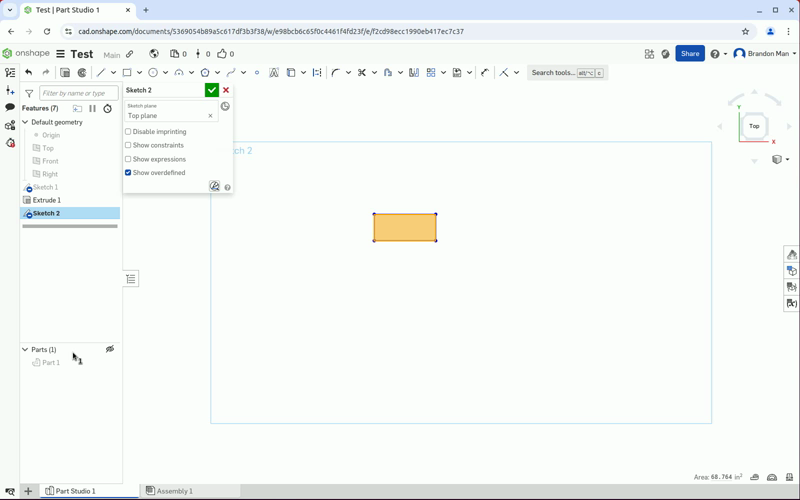
key(shift+y)
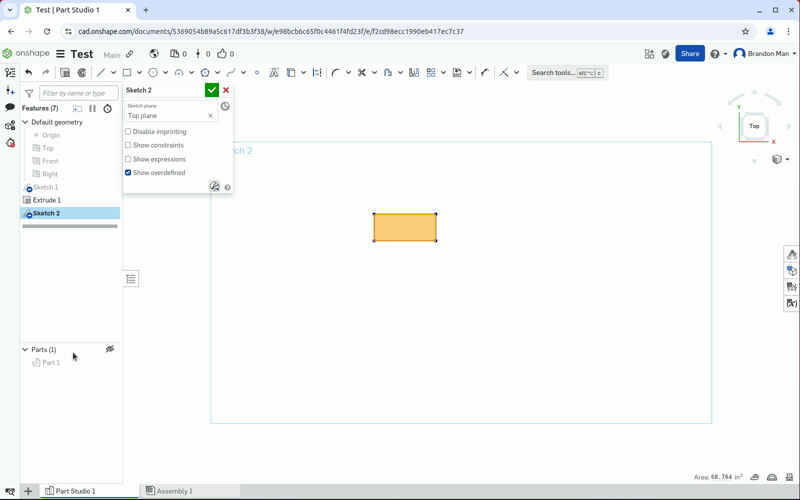
key(shift+e)
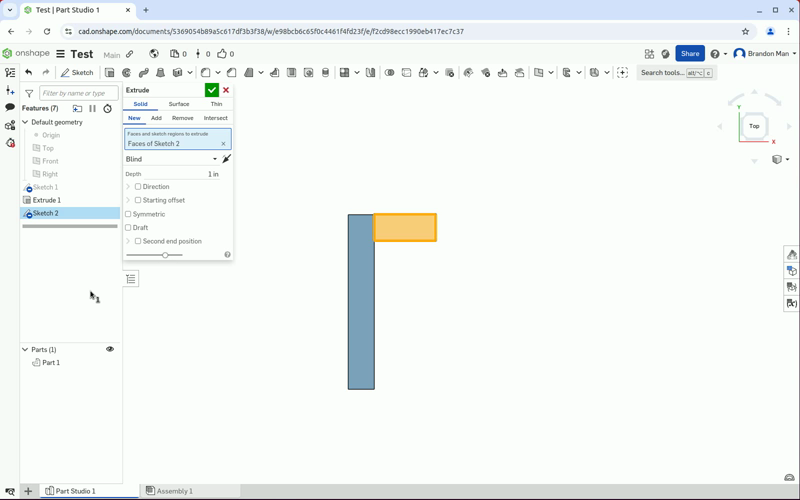
mouse_move(143, 106)
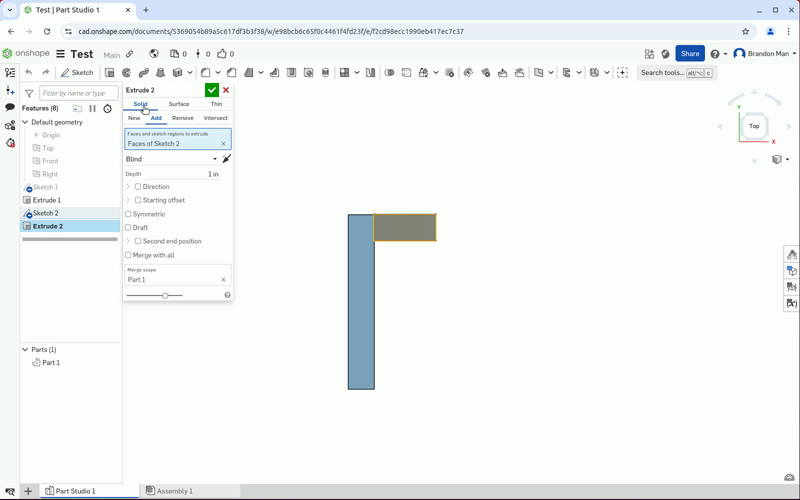
click(143, 106)
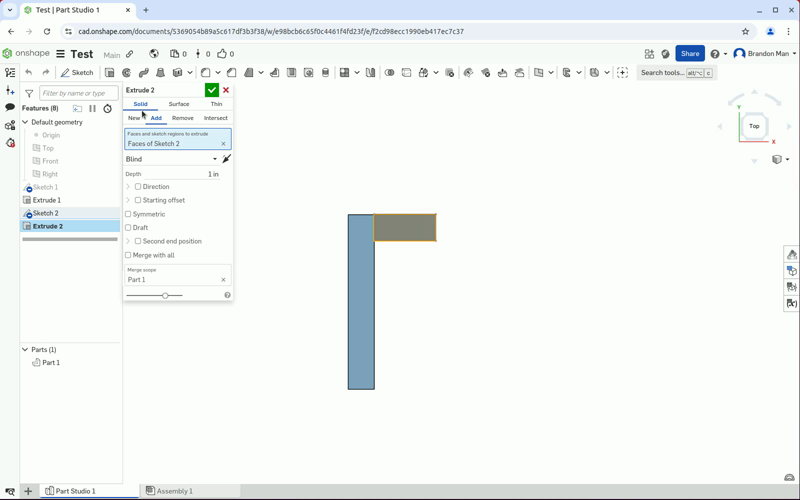
mouse_move(137, 120)
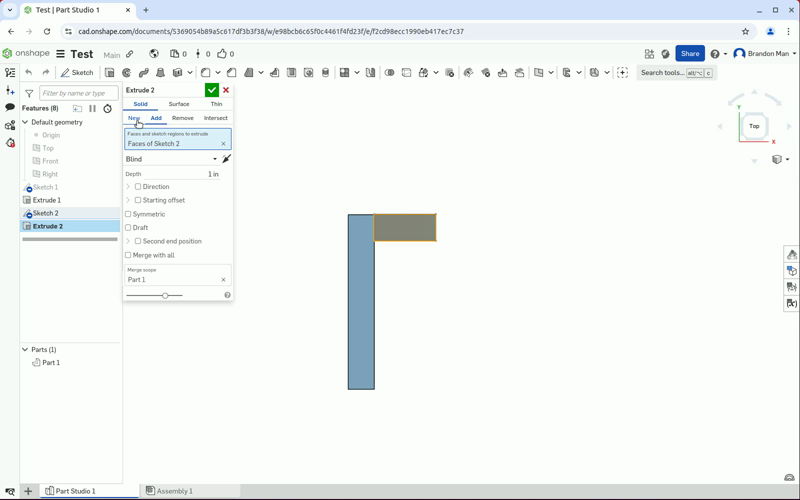
click(137, 120)
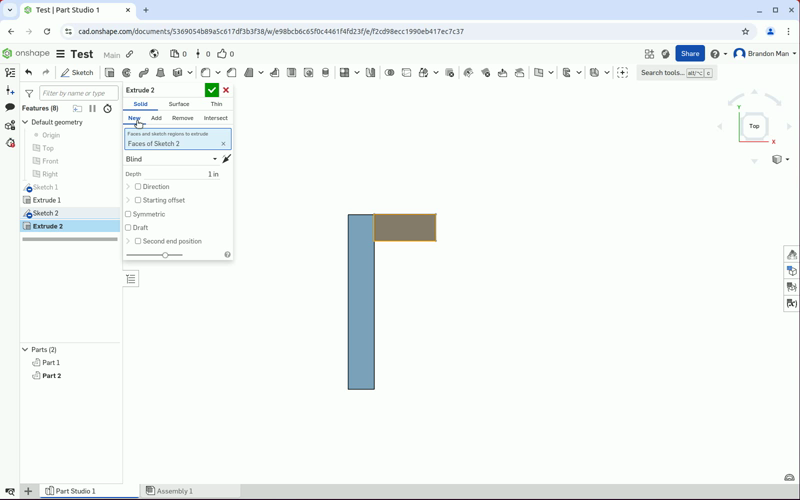
key(tab, 4)
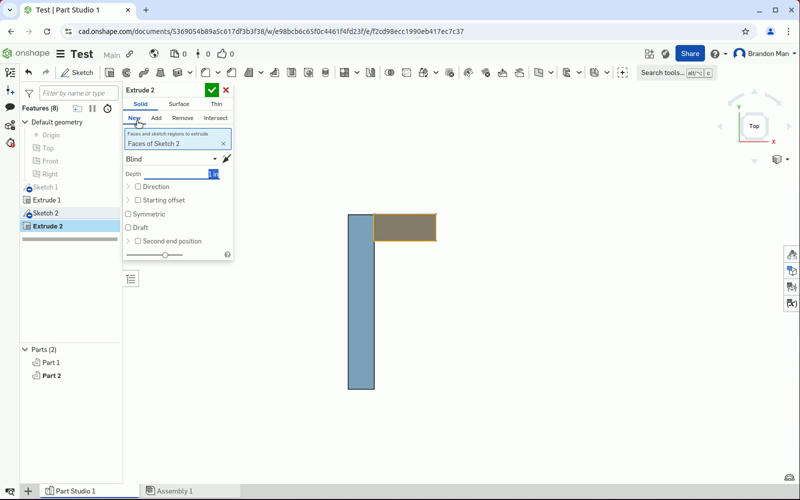
text(8.906)
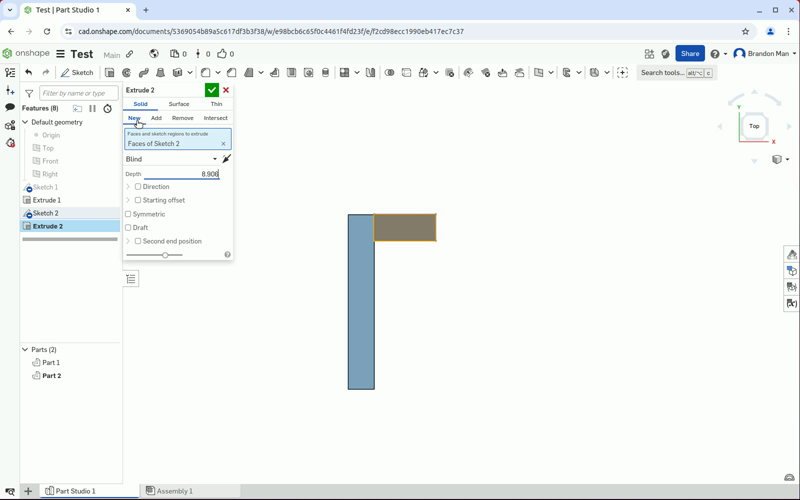
key(enter)
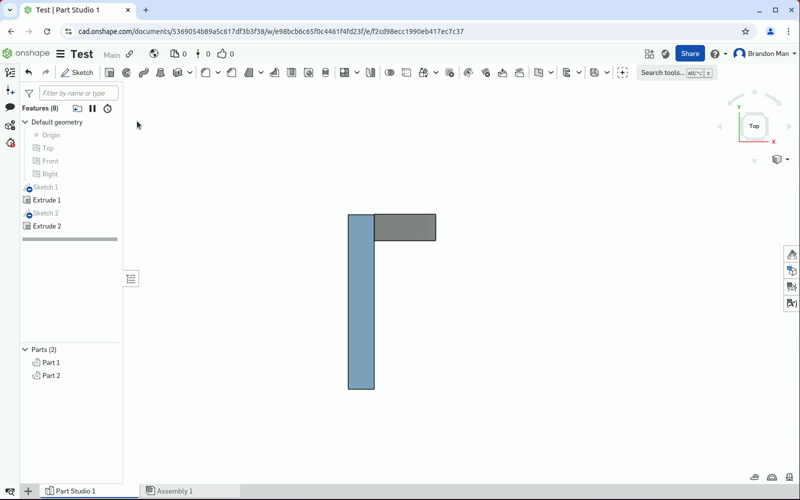
key(shift+h)
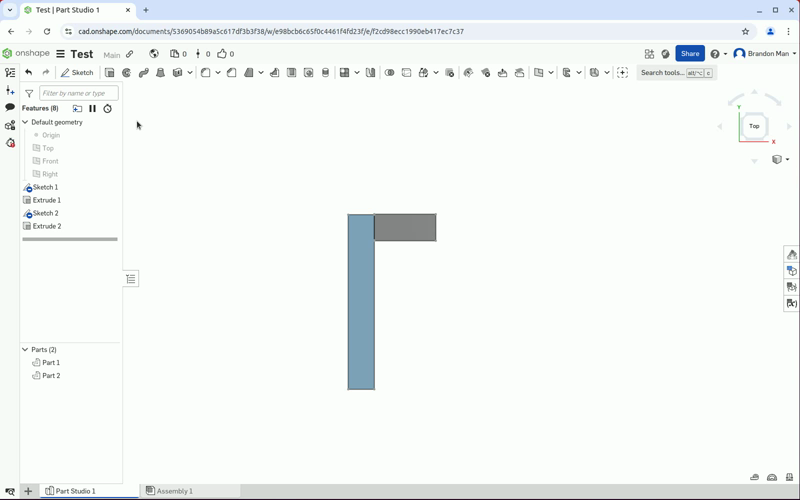
key(shift+h)
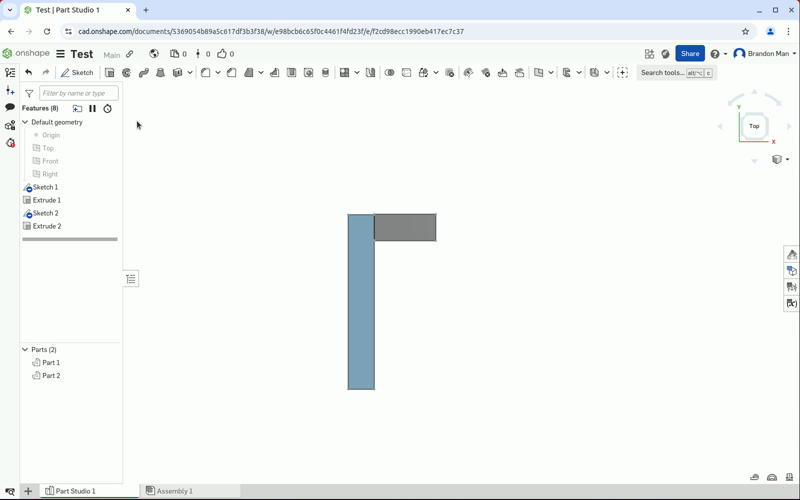
key(shift+7)
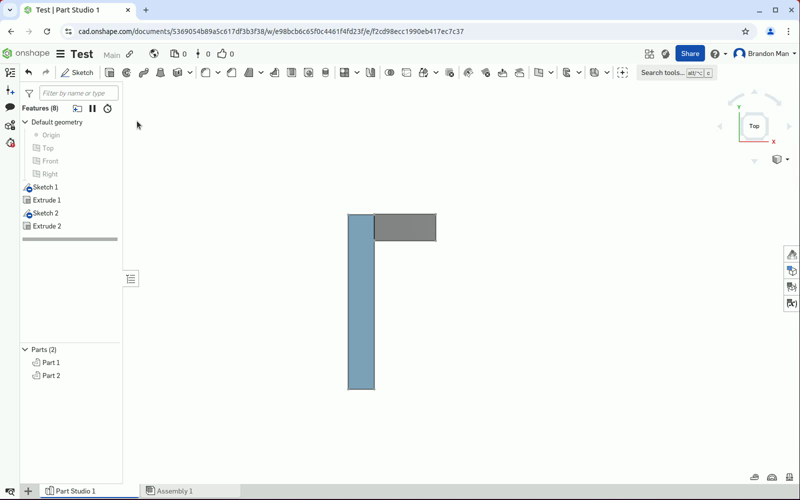
key(up, 3)
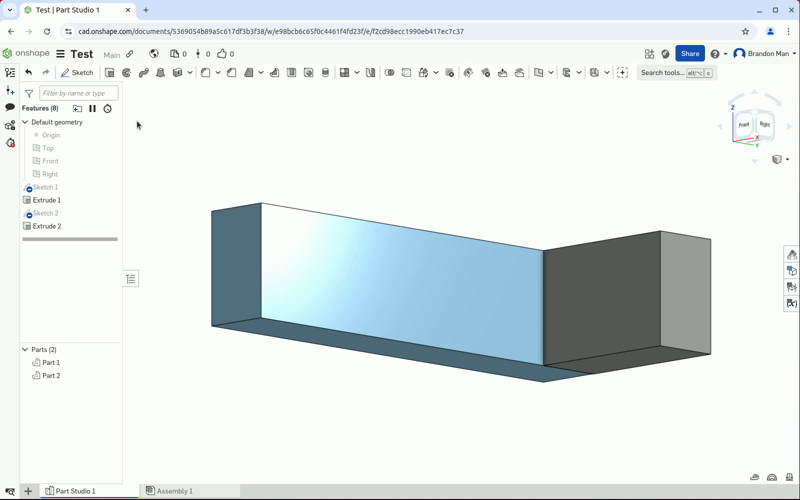
key(left, 3)
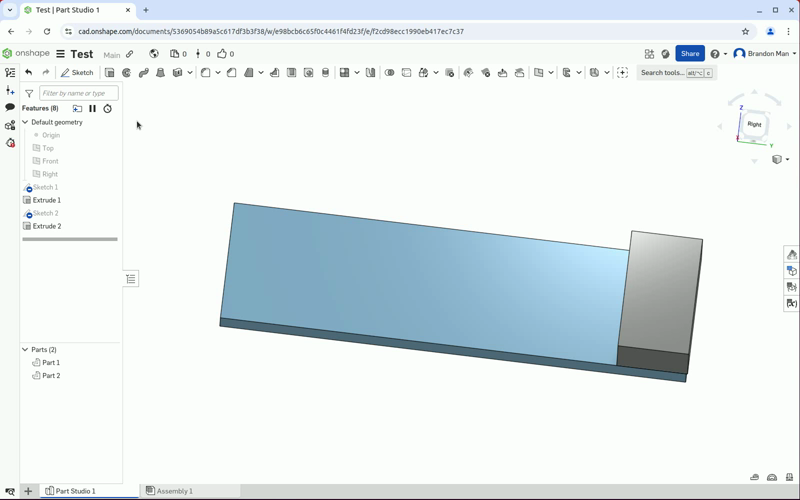
key(right, 3)
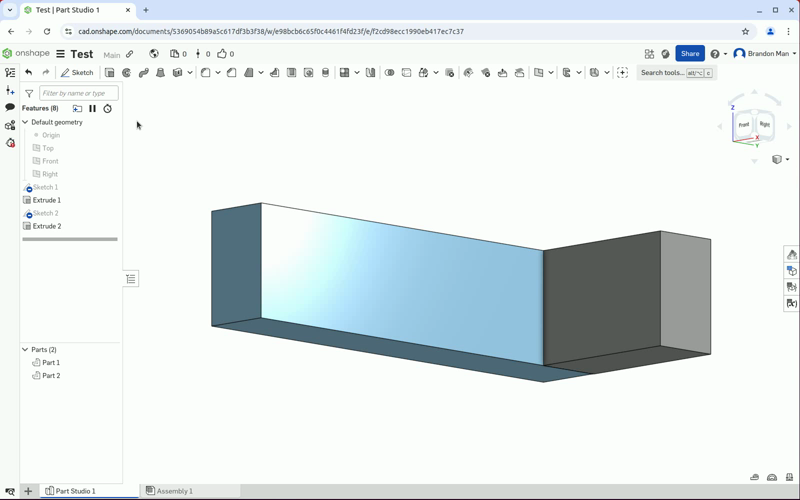
key(down, 3)
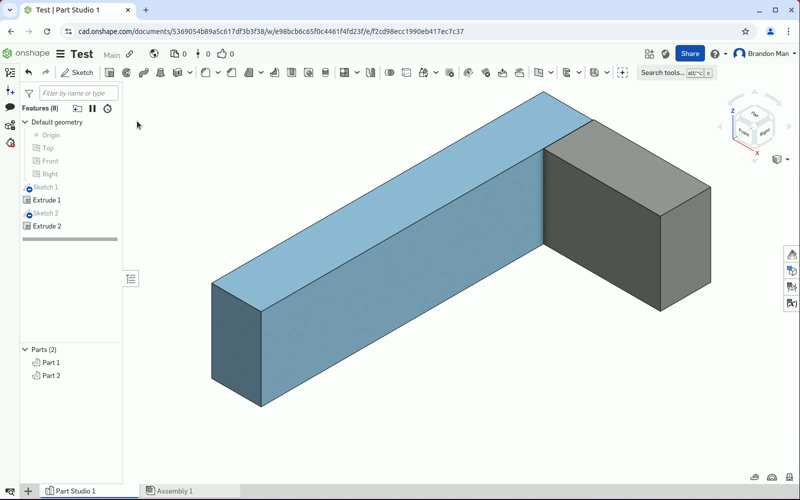
mouse_move(73, 189)
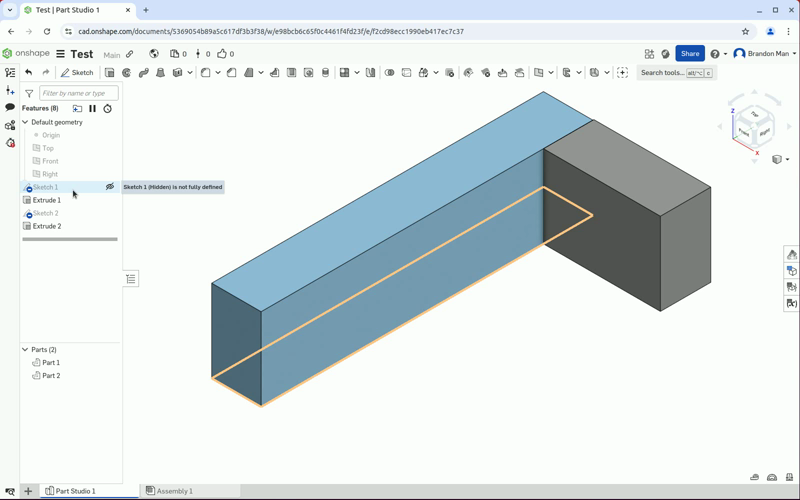
click(73, 189)